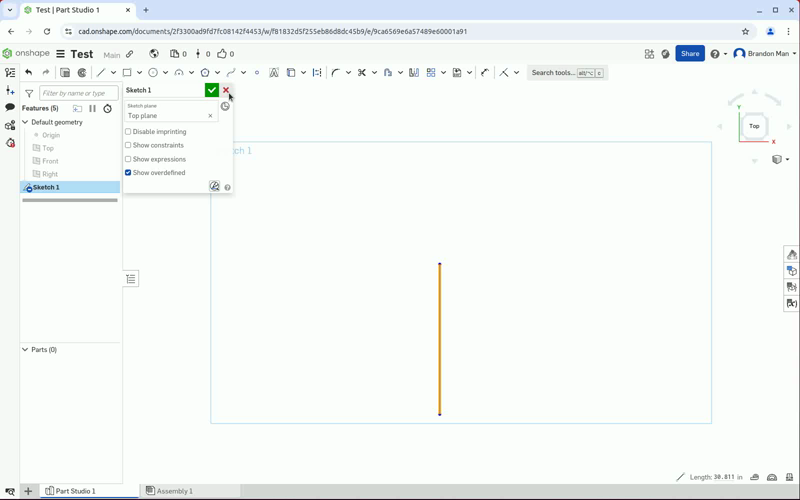
key(shift+h)
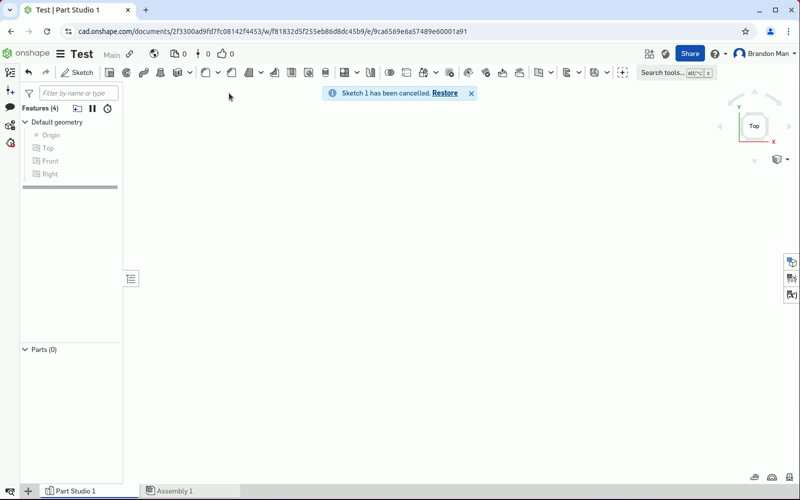
mouse_move(73, 352)
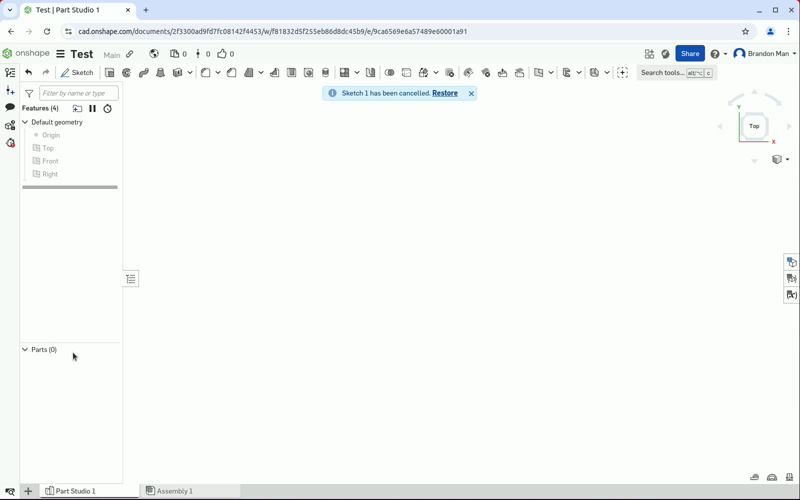
key(y)
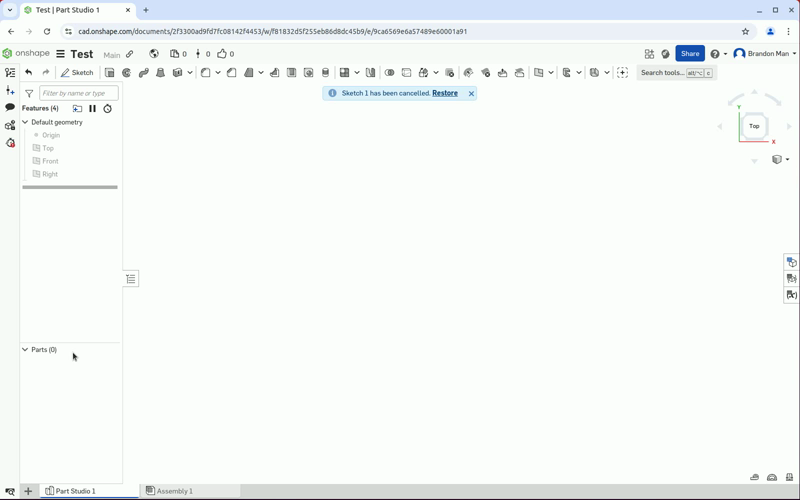
key(shift+p)
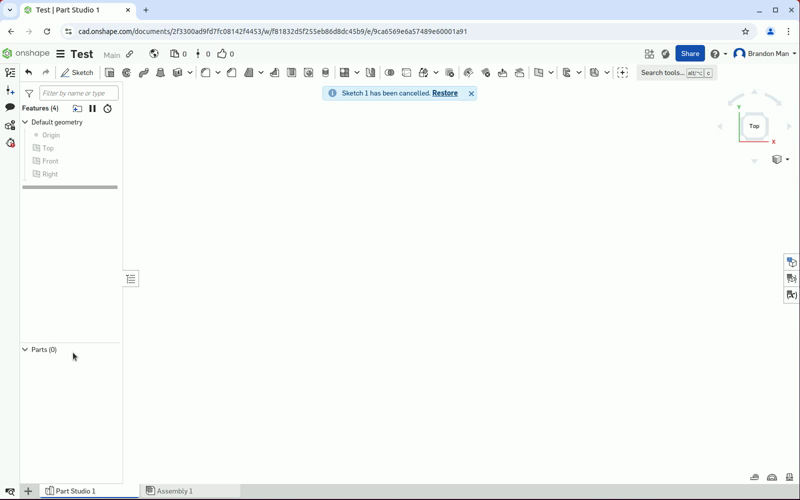
key(space)
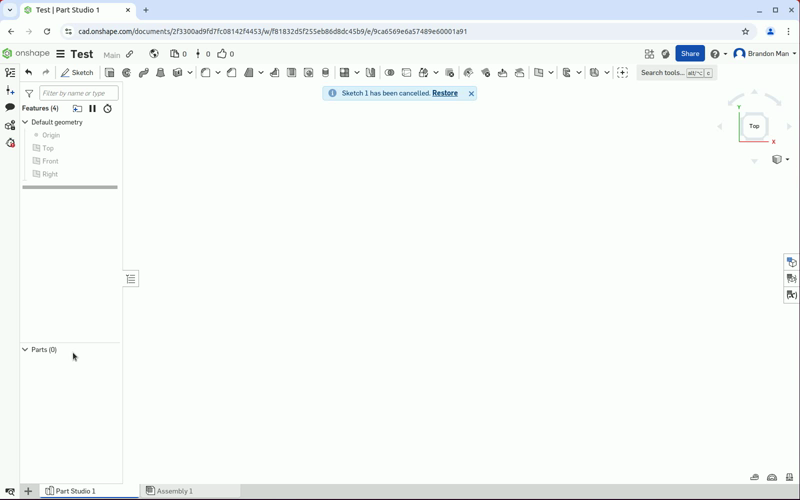
key_down(shift)
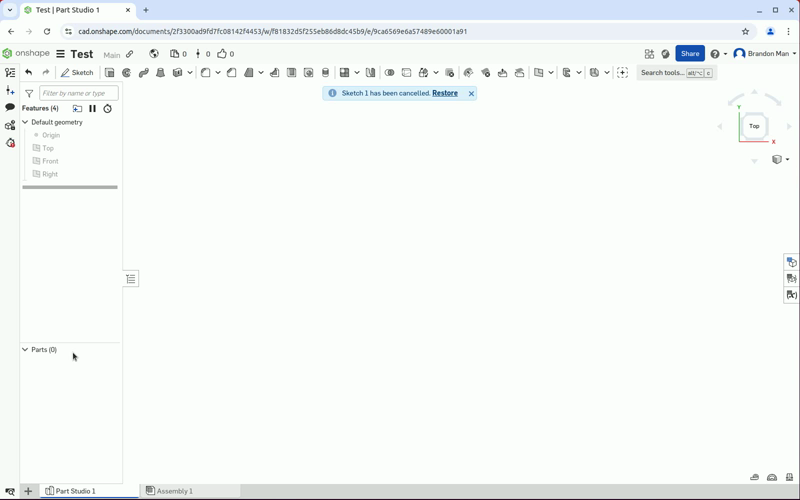
key(up)
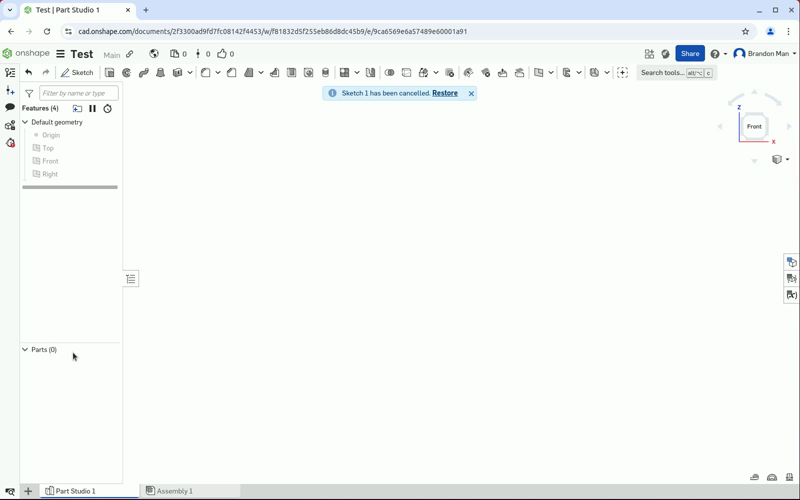
key_up(shift)
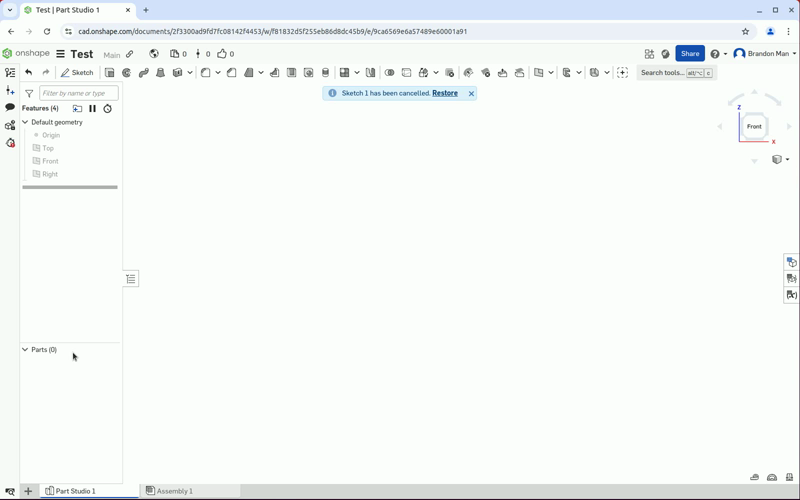
mouse_move(73, 352)
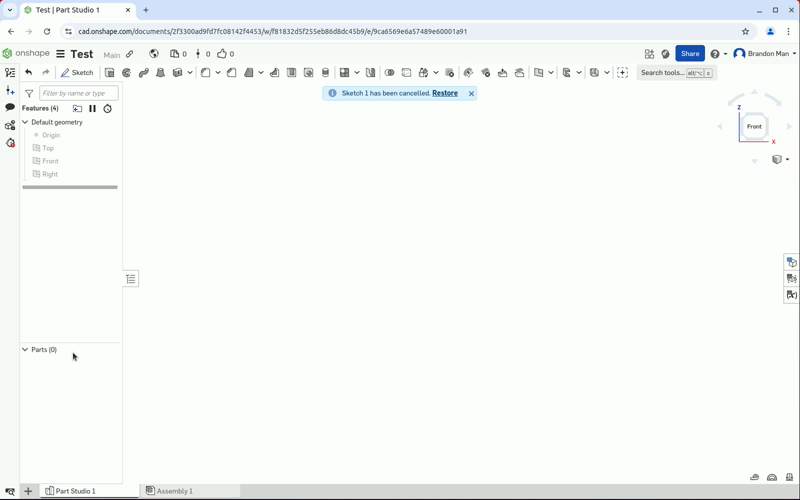
key(shift+y)
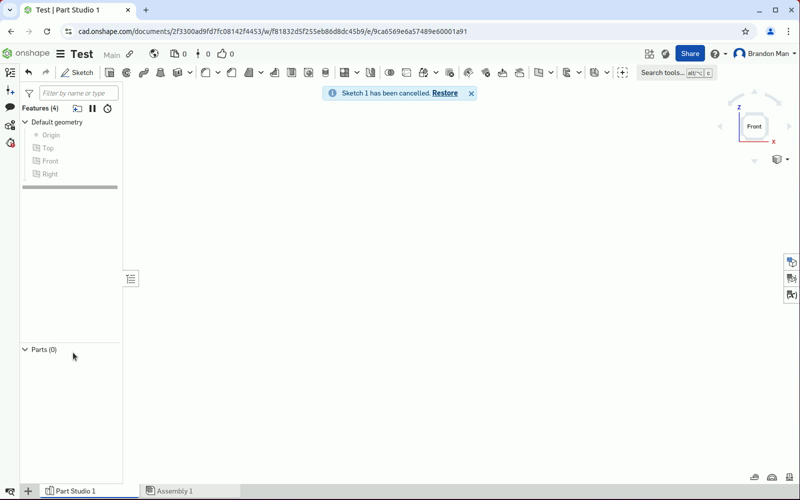
key(shift+s)
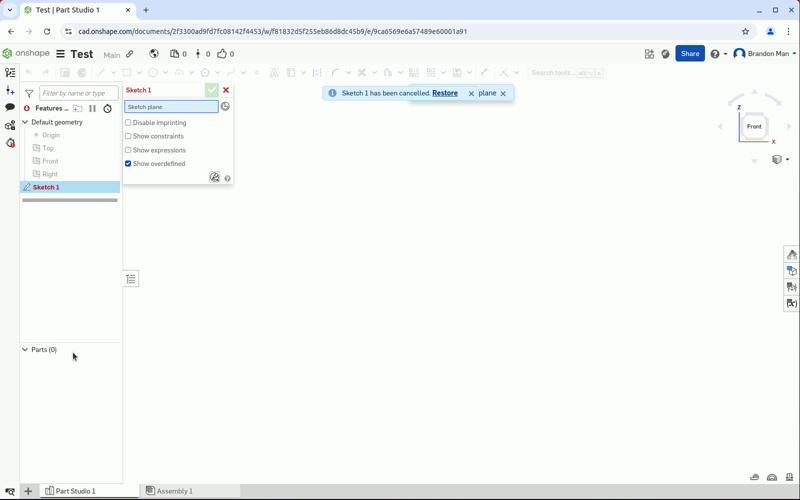
mouse_move(73, 163)
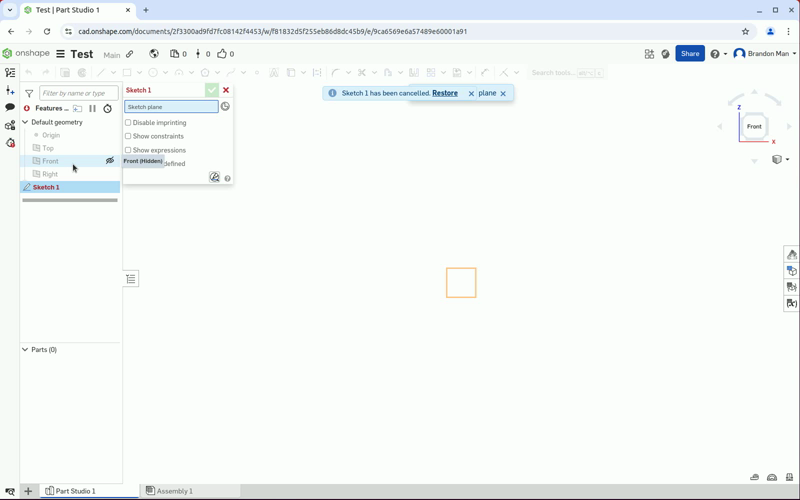
click(73, 163)
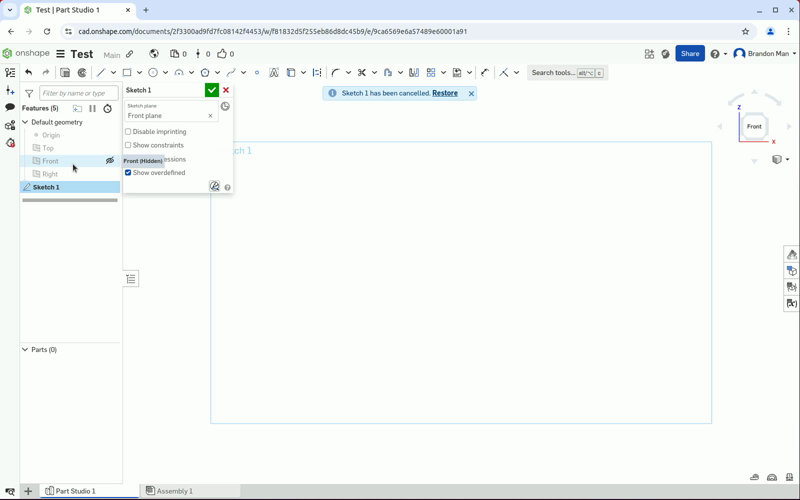
mouse_move(73, 352)
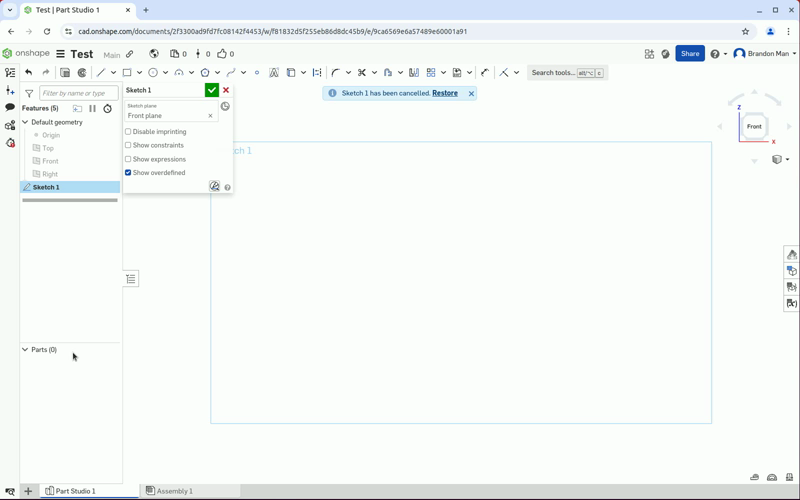
key(y)
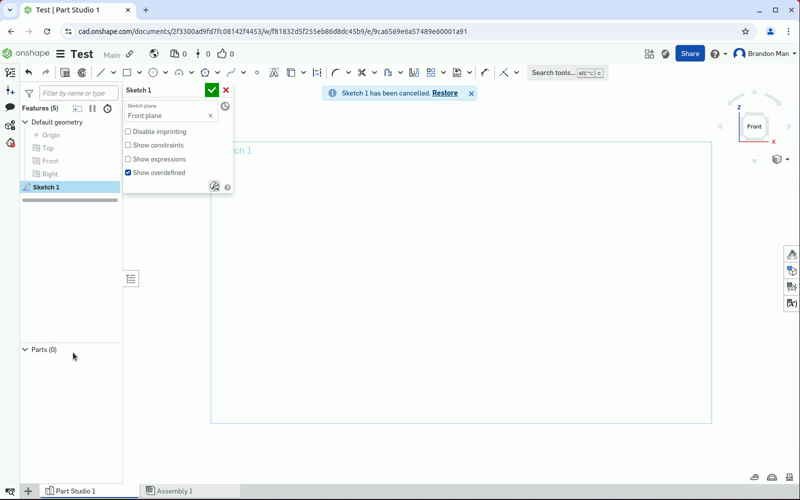
key(l)
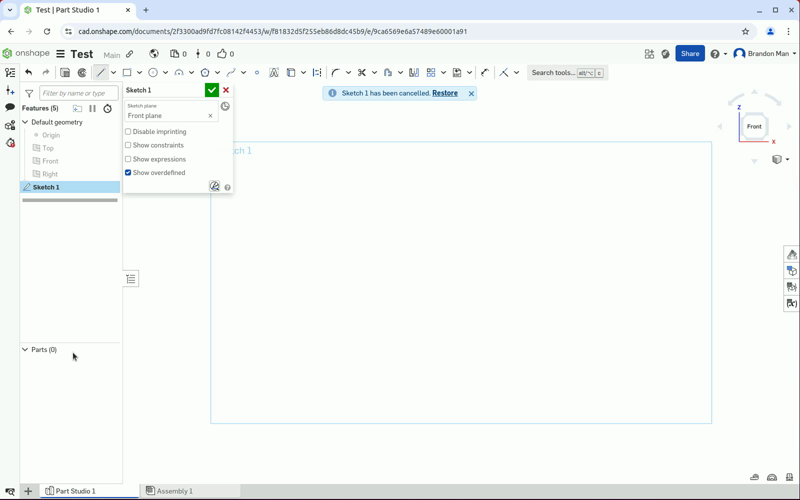
key_down(shift)
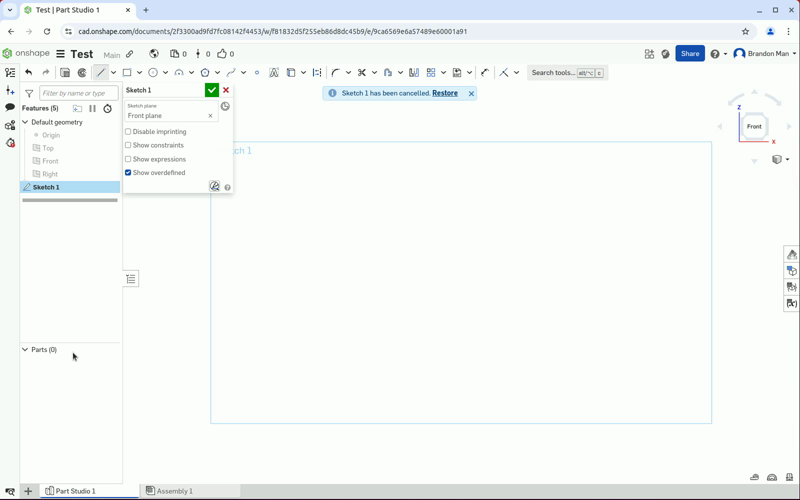
mouse_move(351, 355)
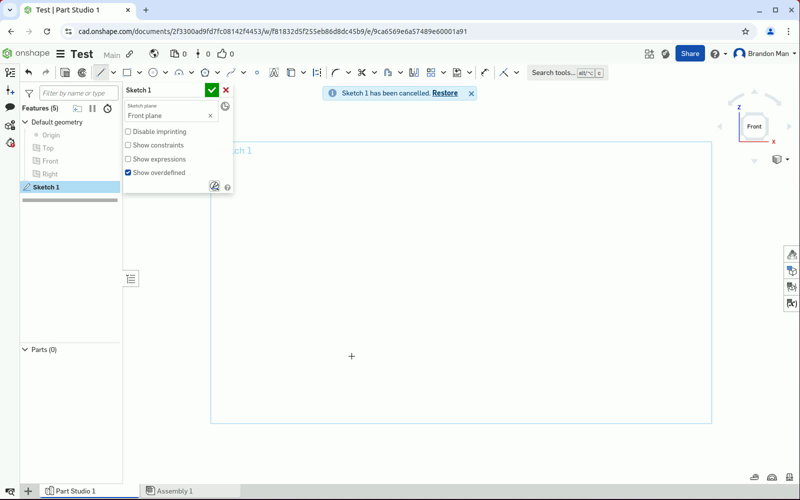
click(351, 355)
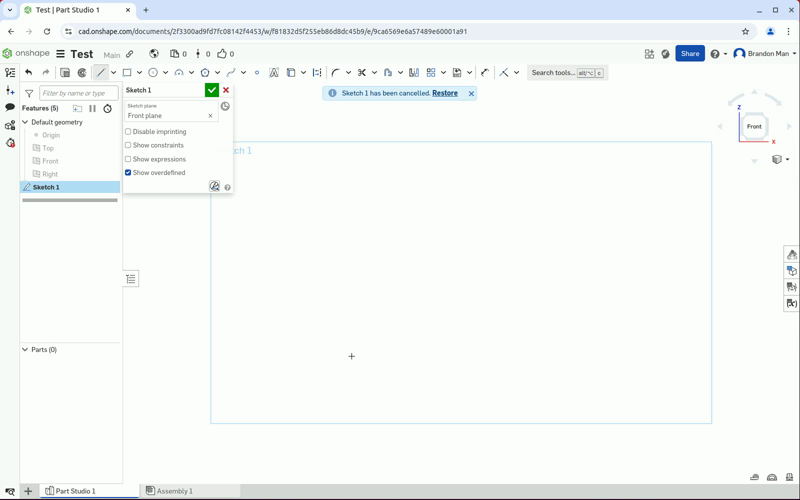
key_up(shift)
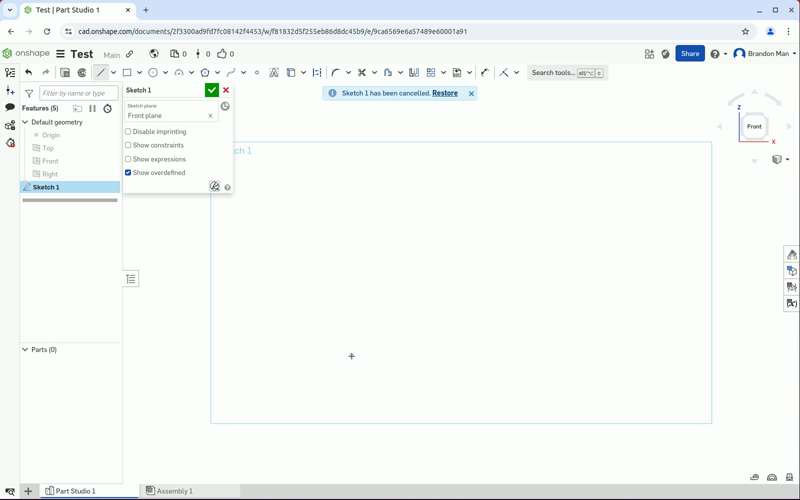
key_down(shift)
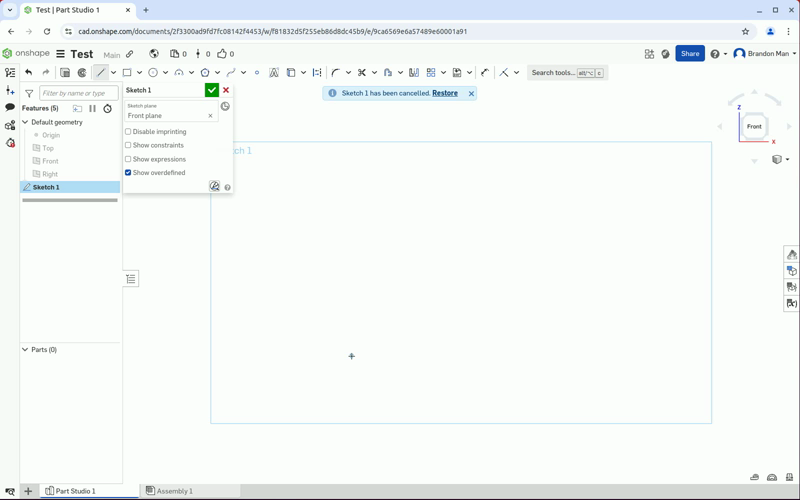
mouse_move(572, 355)
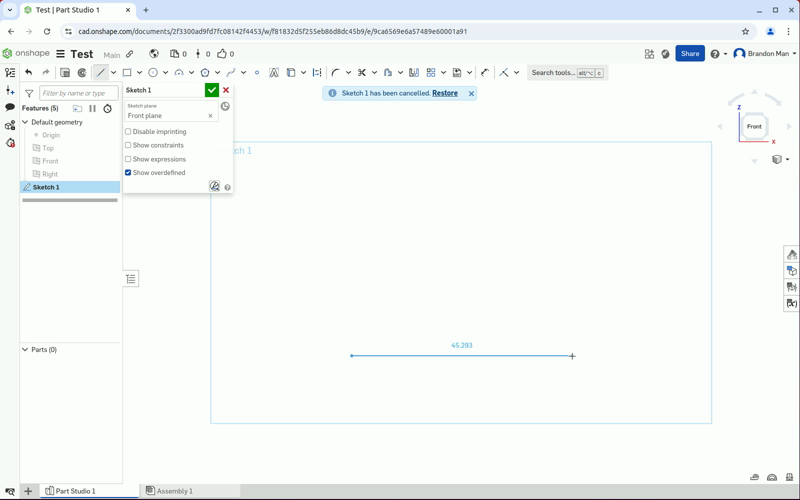
click(572, 355)
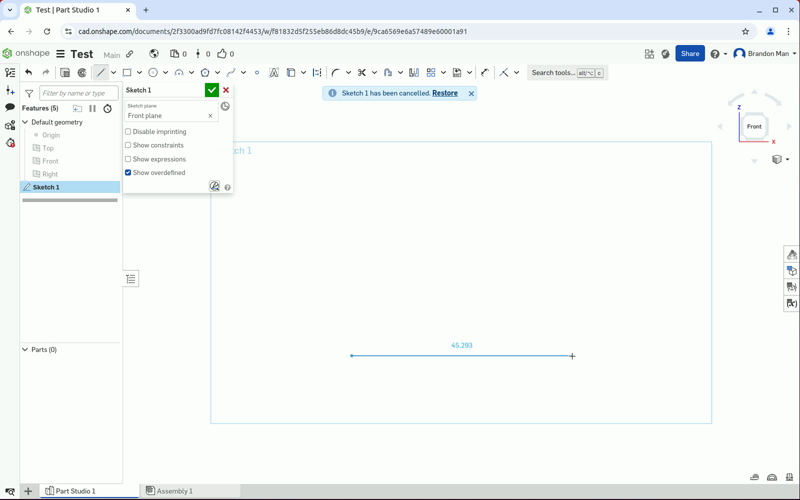
key_up(shift)
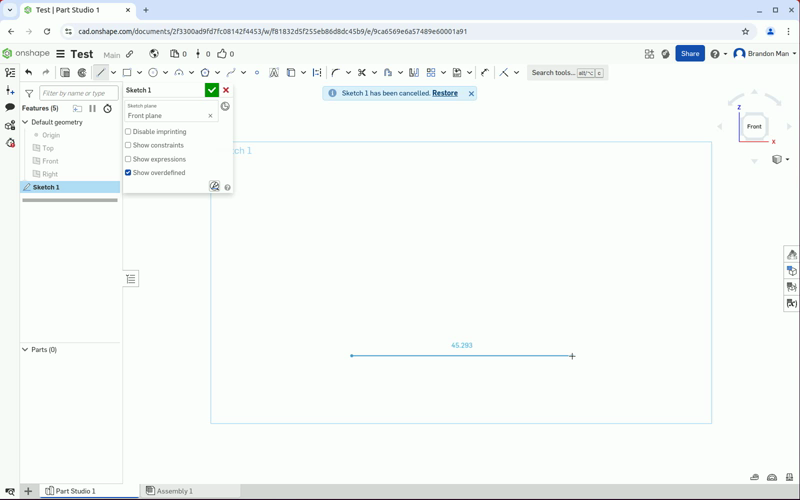
key_down(shift)
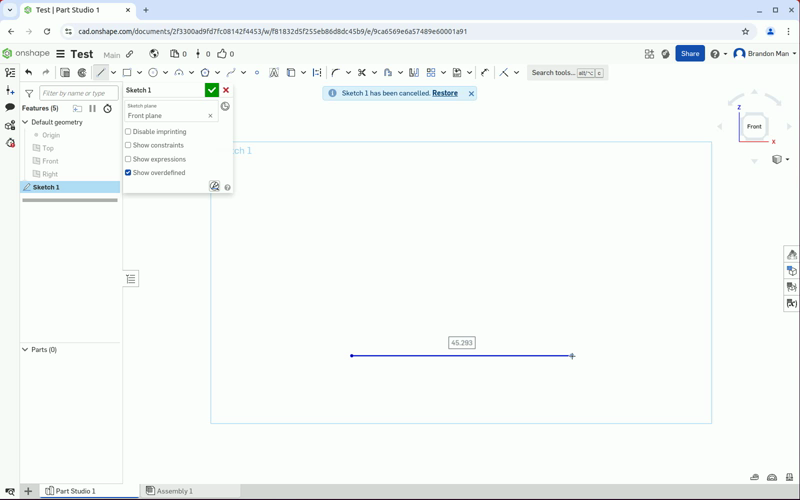
mouse_move(589, 355)
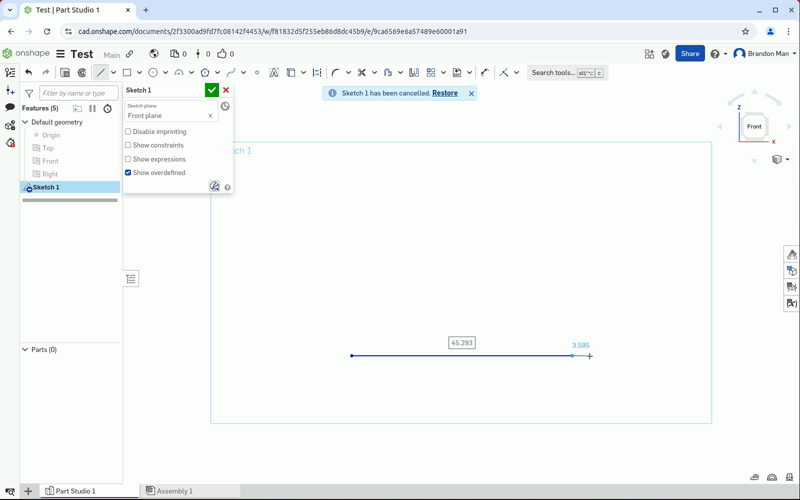
mouse_move(572, 343)
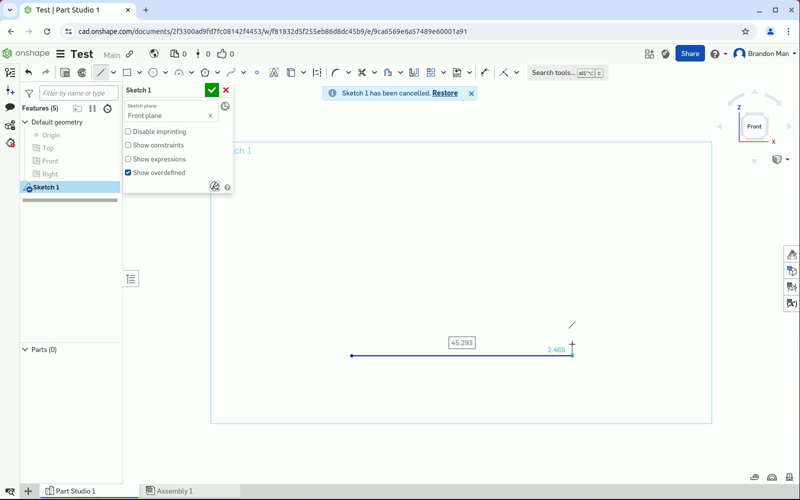
click(572, 343)
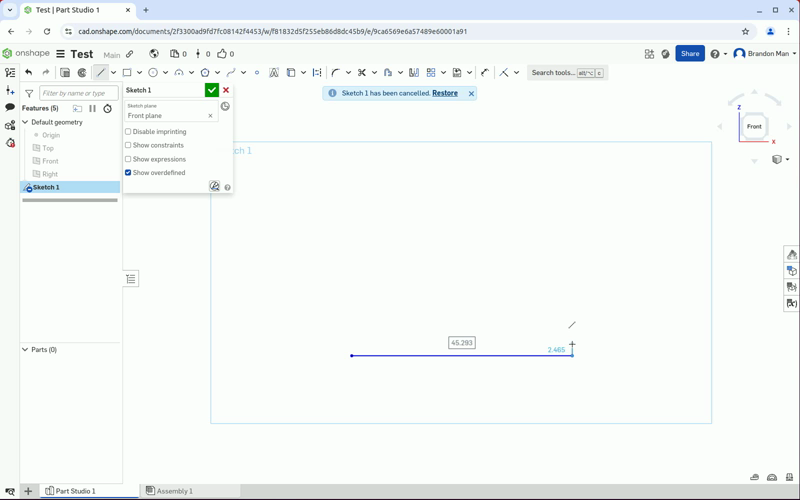
key_up(shift)
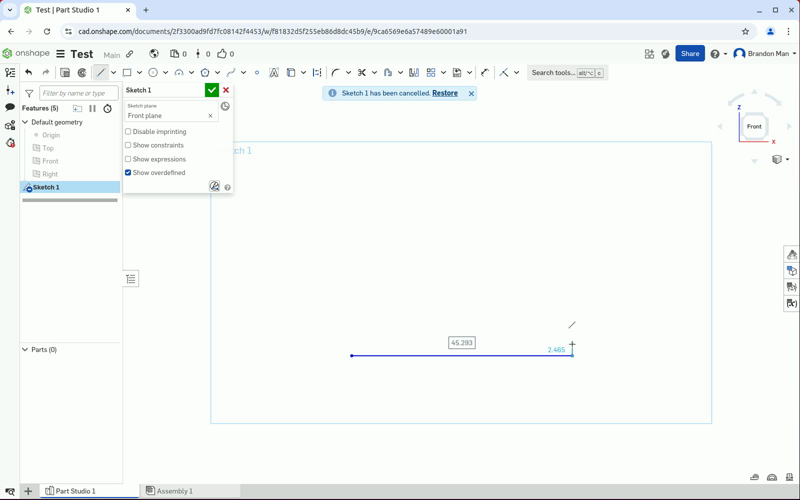
key_down(shift)
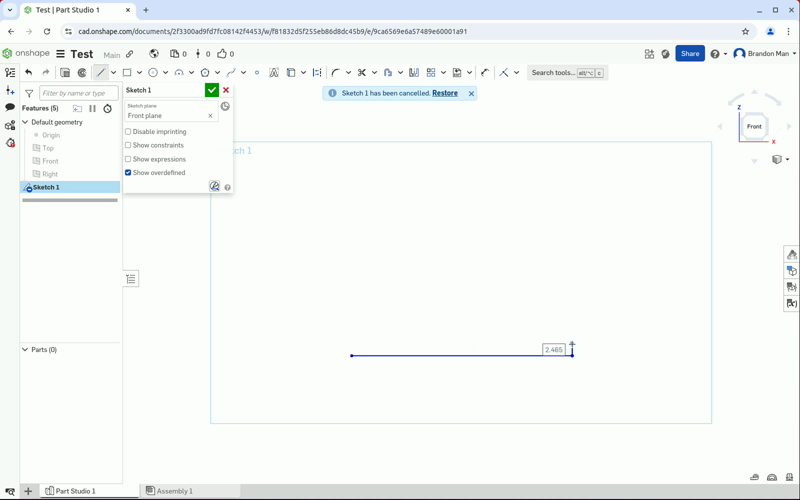
mouse_move(351, 343)
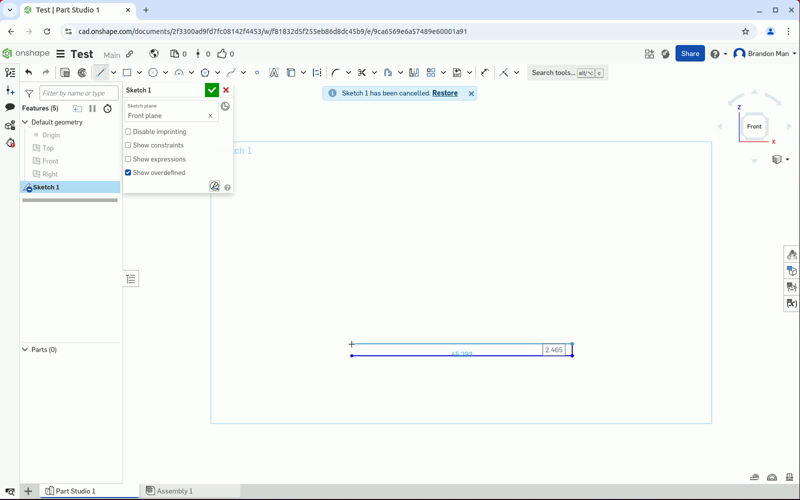
click(351, 343)
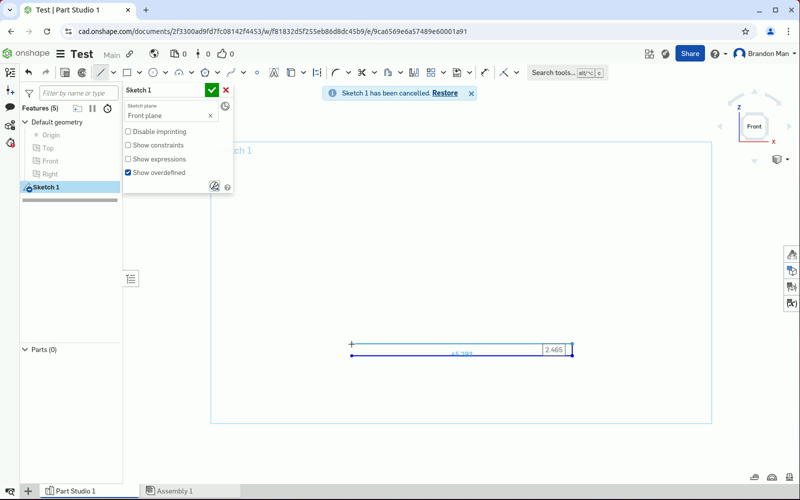
key_up(shift)
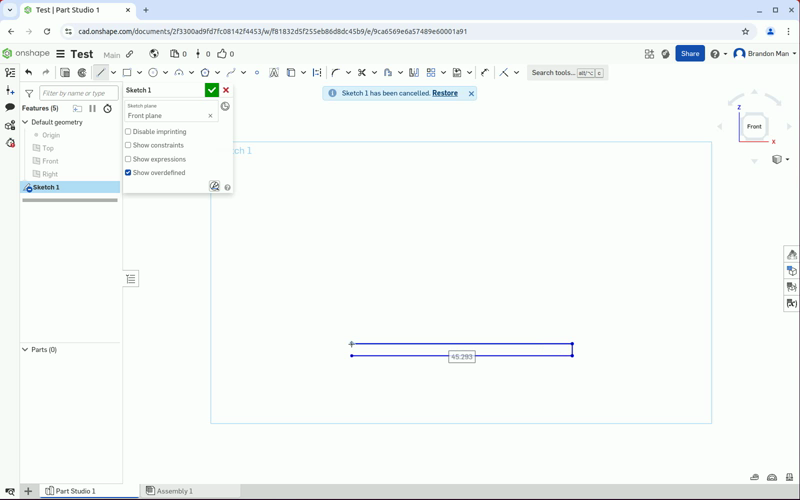
mouse_move(381, 343)
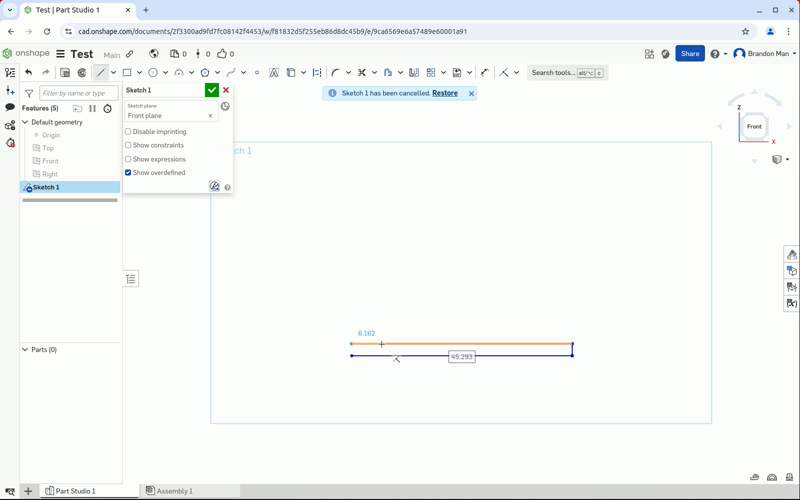
key_down(shift)
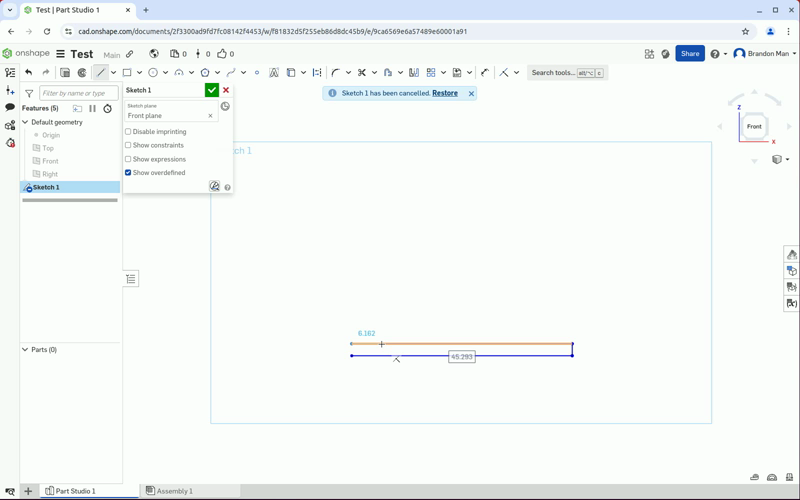
mouse_move(351, 355)
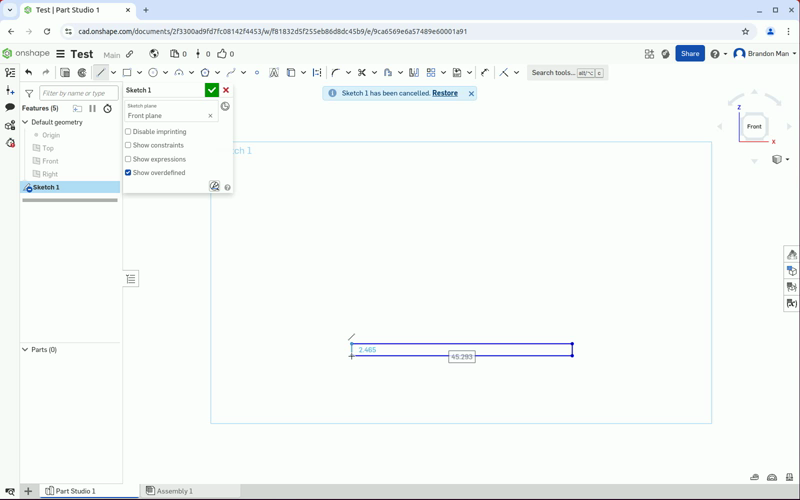
key_up(shift)
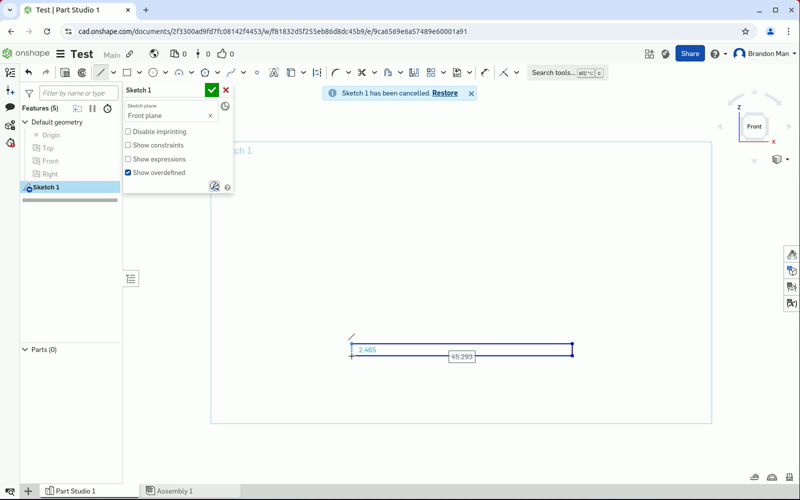
click(351, 355)
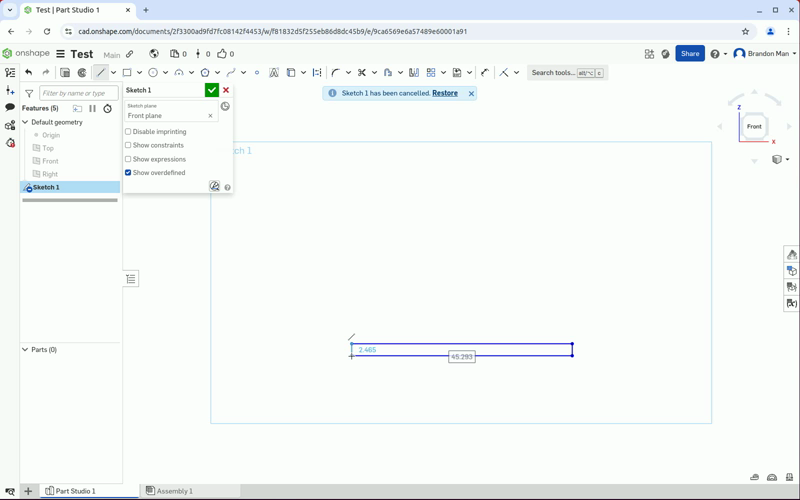
key(esc)
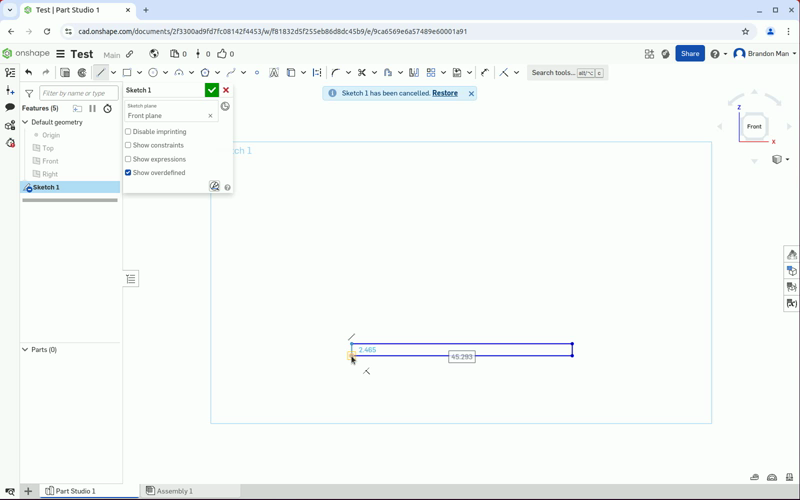
mouse_move(543, 352)
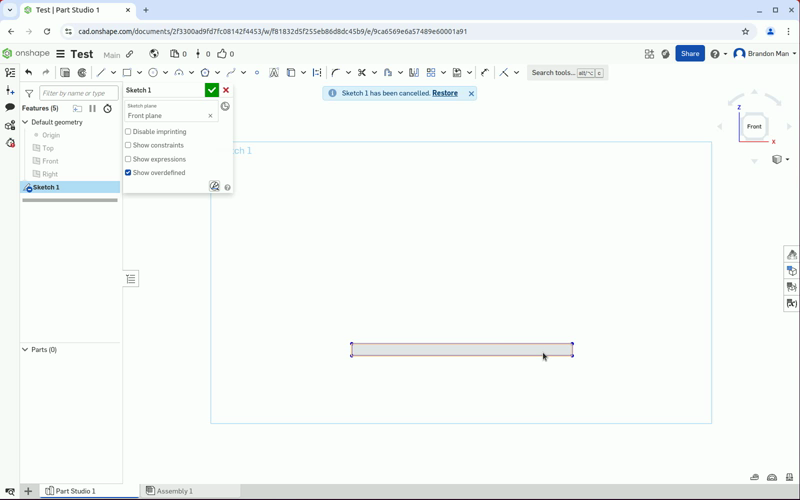
click(543, 352)
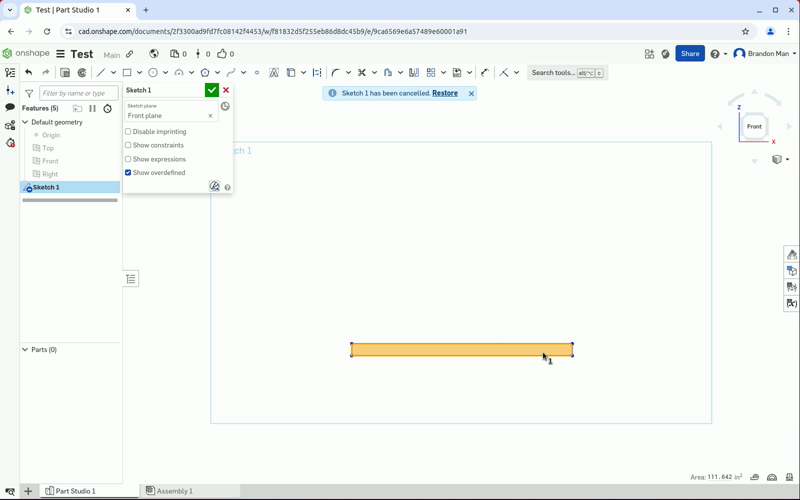
mouse_move(73, 352)
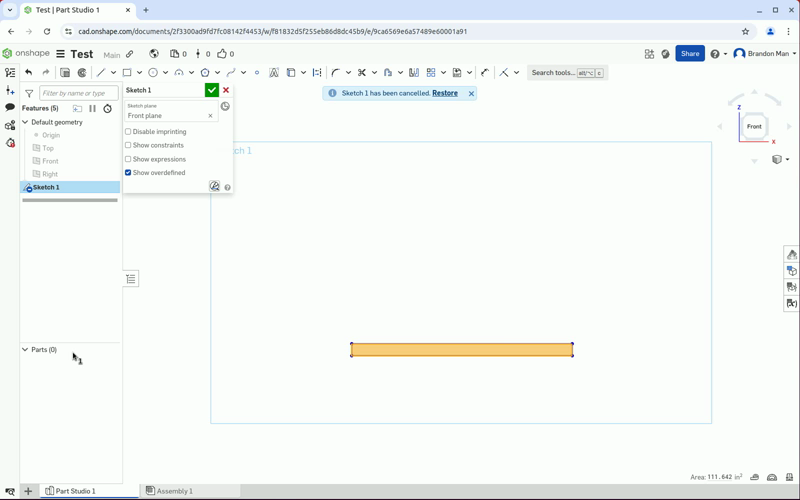
key(shift+y)
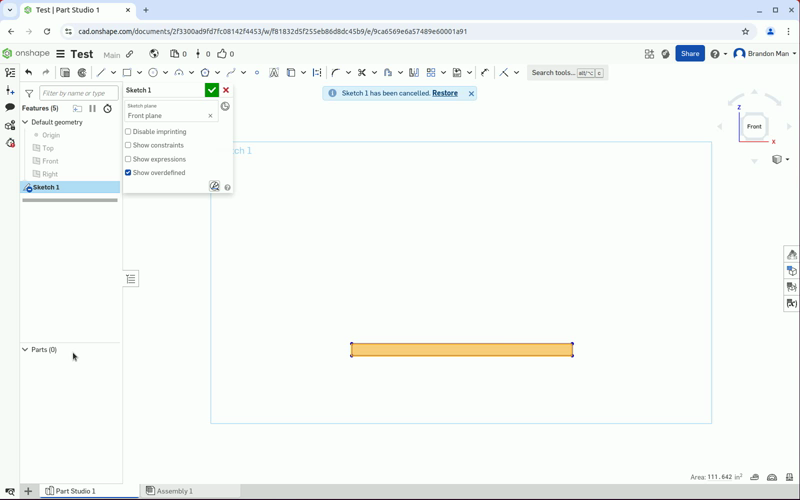
key(shift+e)
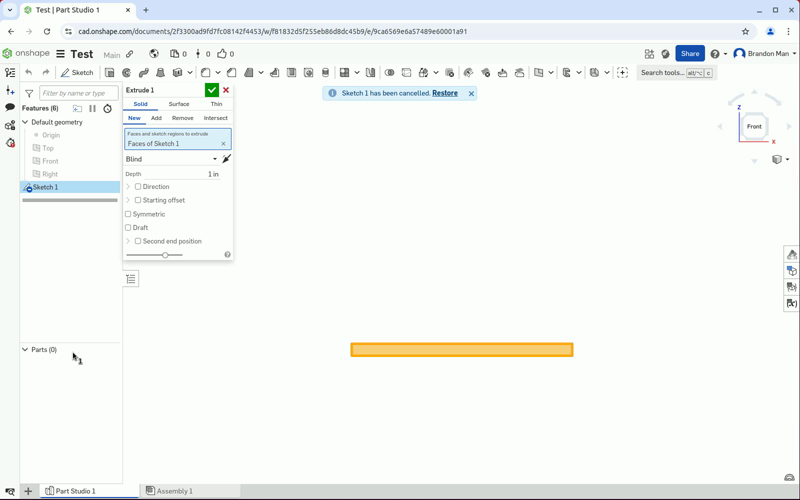
mouse_move(143, 106)
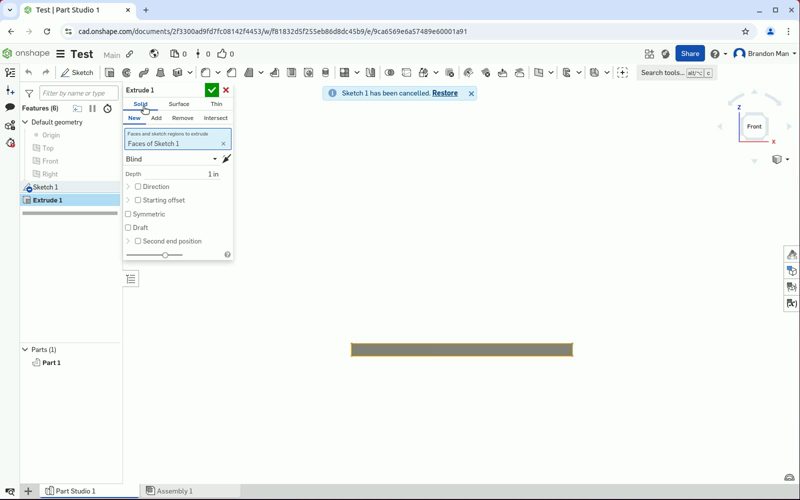
click(143, 106)
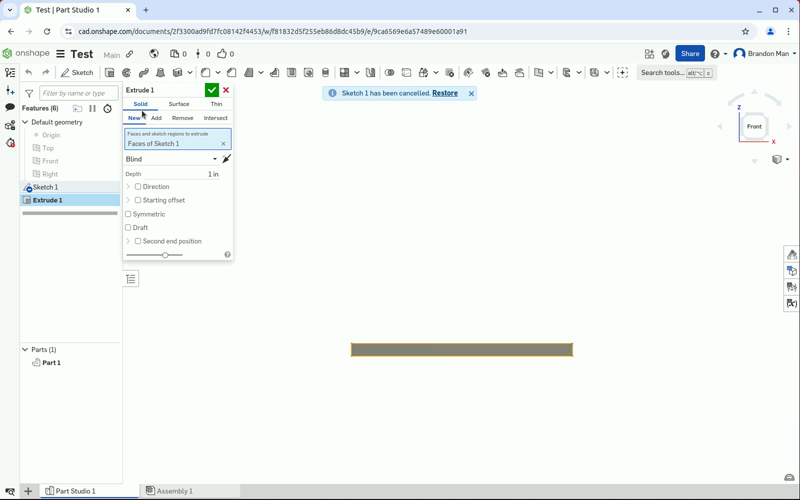
mouse_move(137, 120)
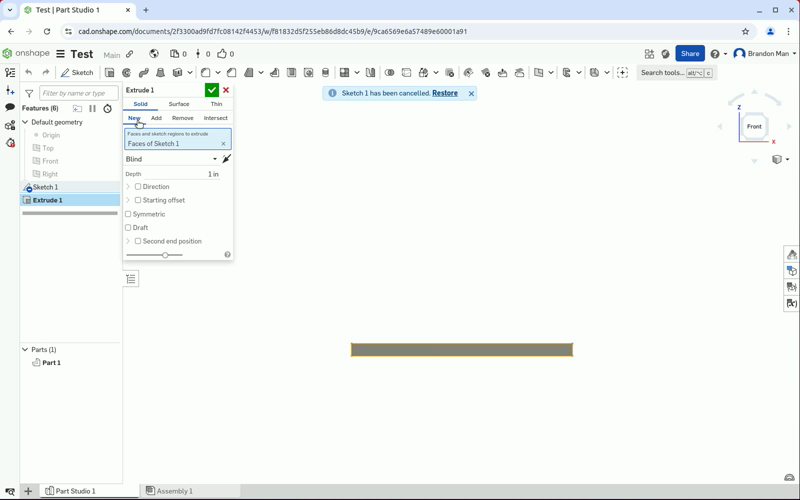
click(137, 120)
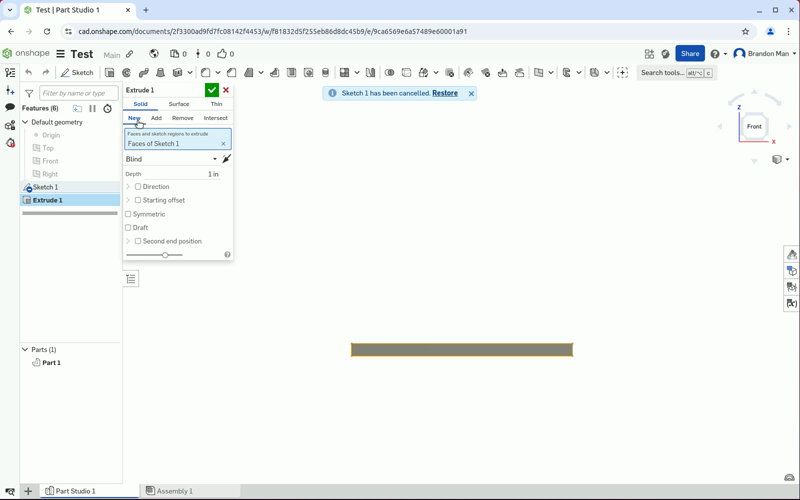
key(tab, 4)
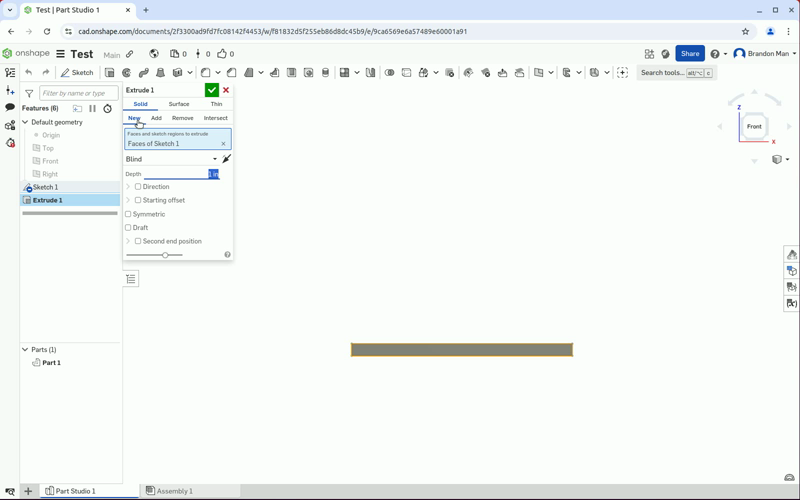
text(1.444)
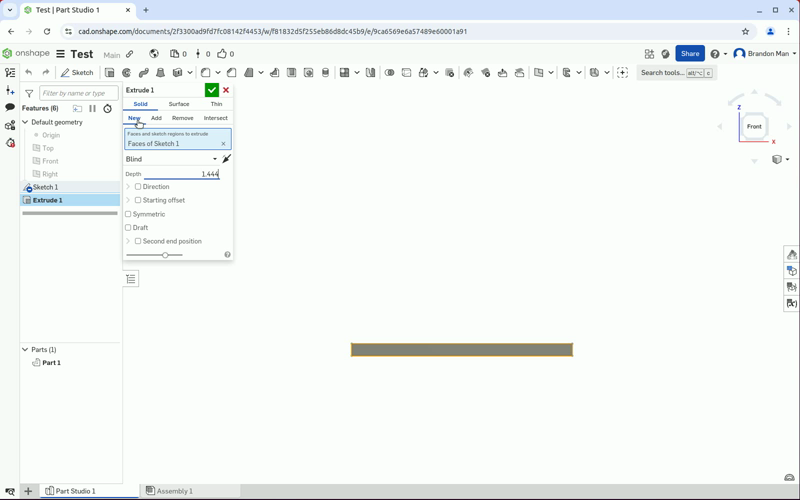
key(tab, 3)
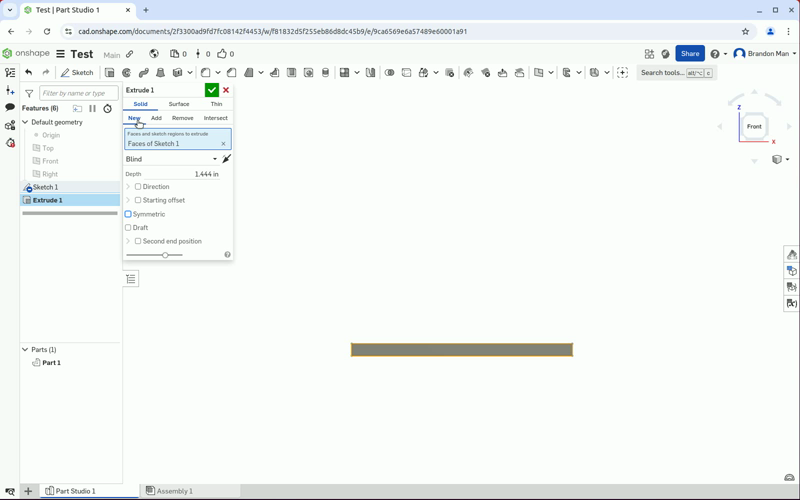
key(space)
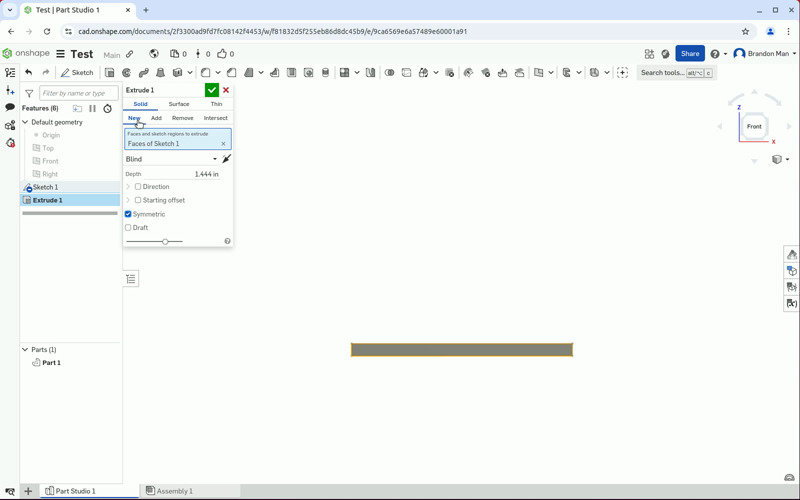
key(enter)
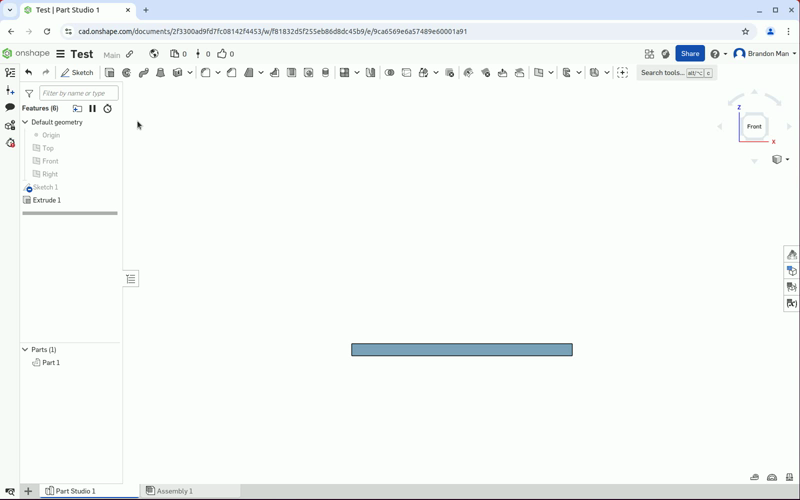
key(shift+h)
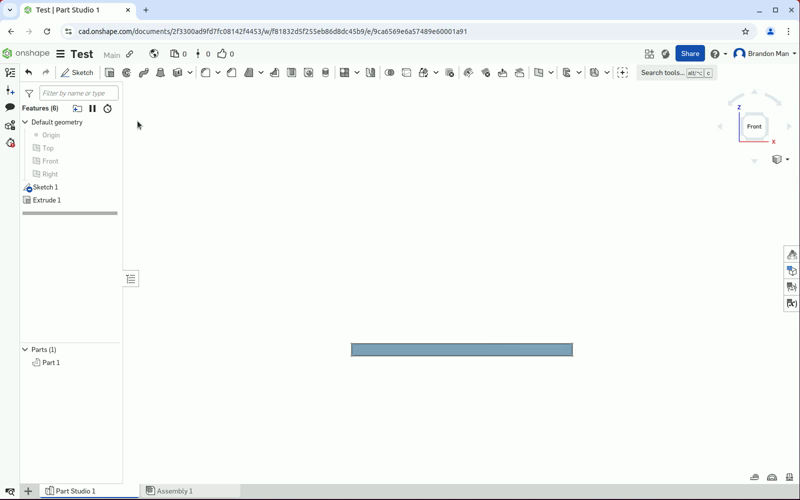
key(shift+h)
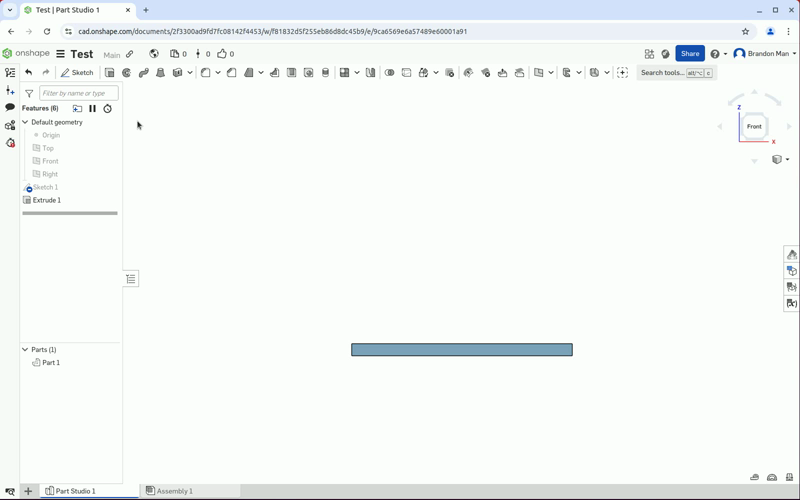
mouse_move(73, 189)
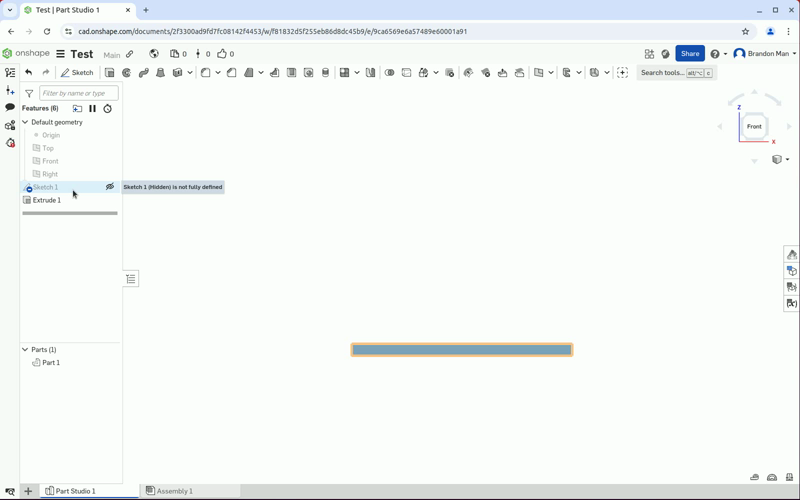
click(73, 189)
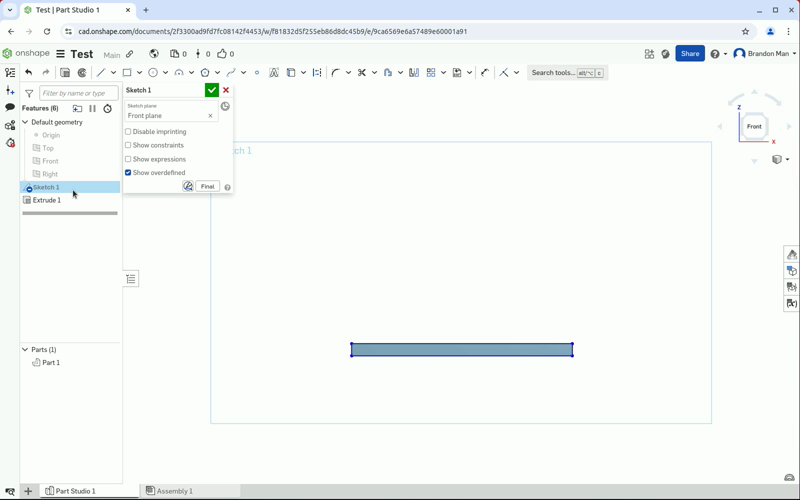
mouse_move(229, 92)
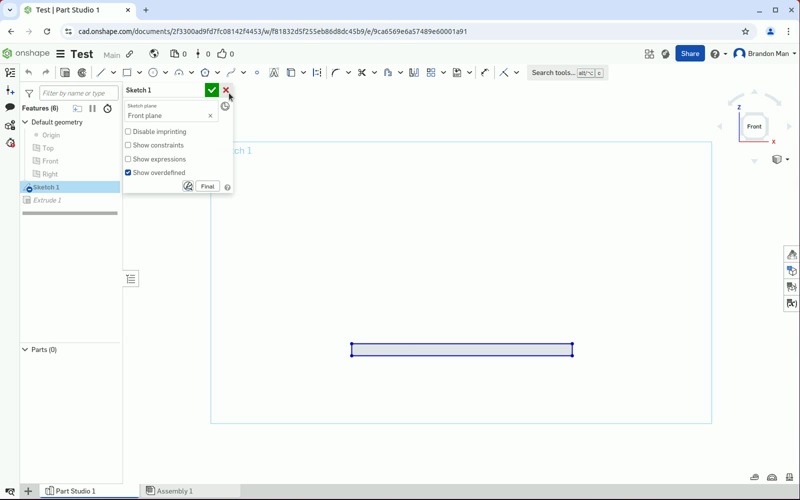
click(229, 92)
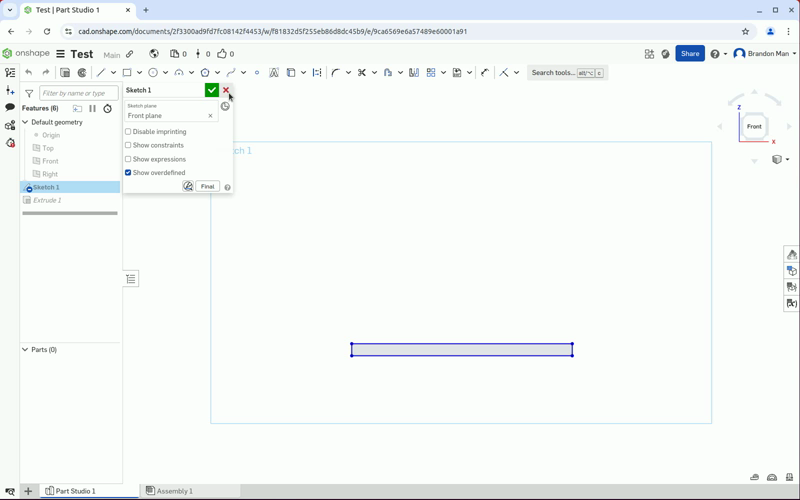
key(shift+s)
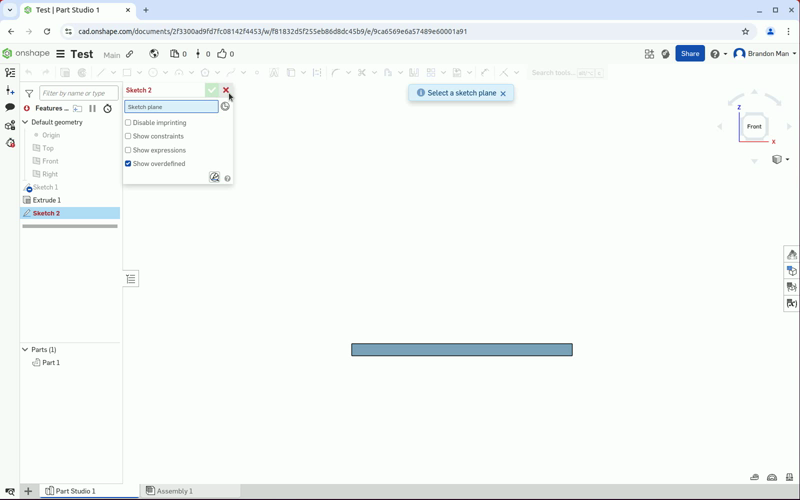
mouse_move(73, 163)
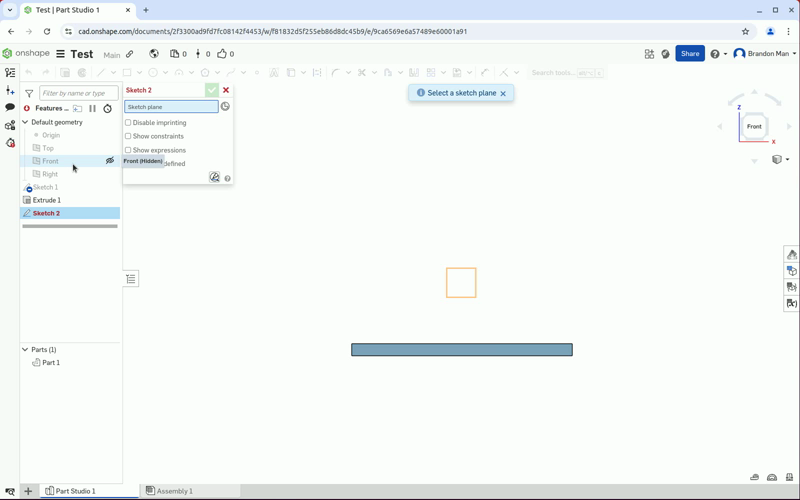
click(73, 163)
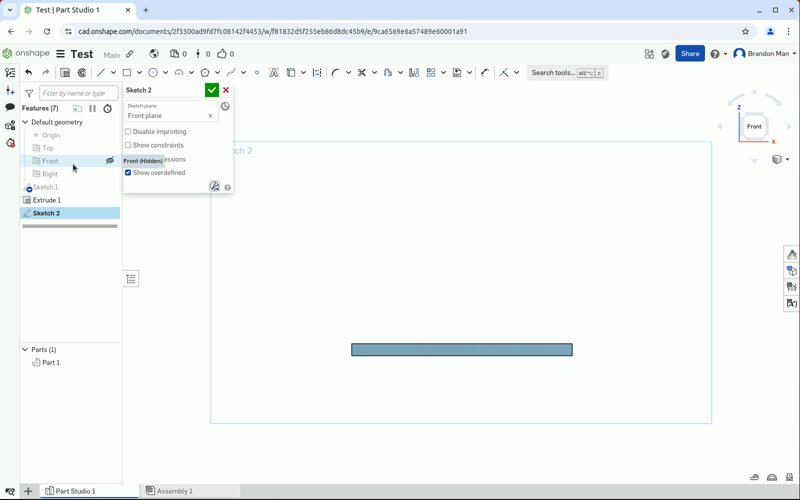
mouse_move(73, 352)
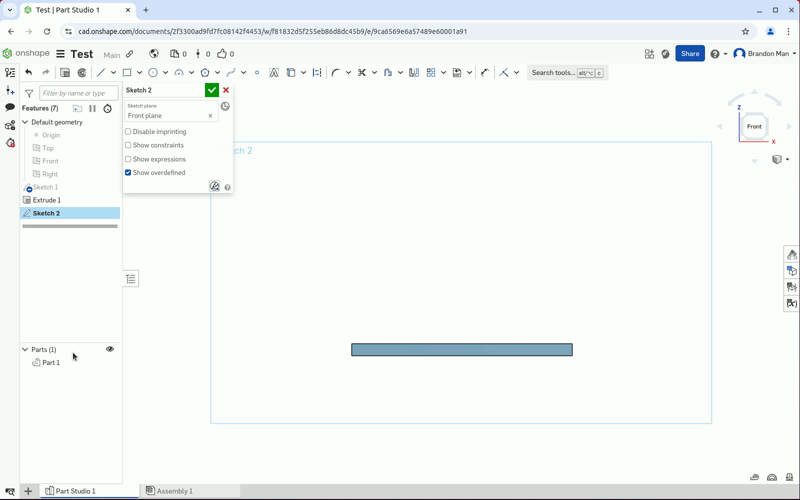
key(y)
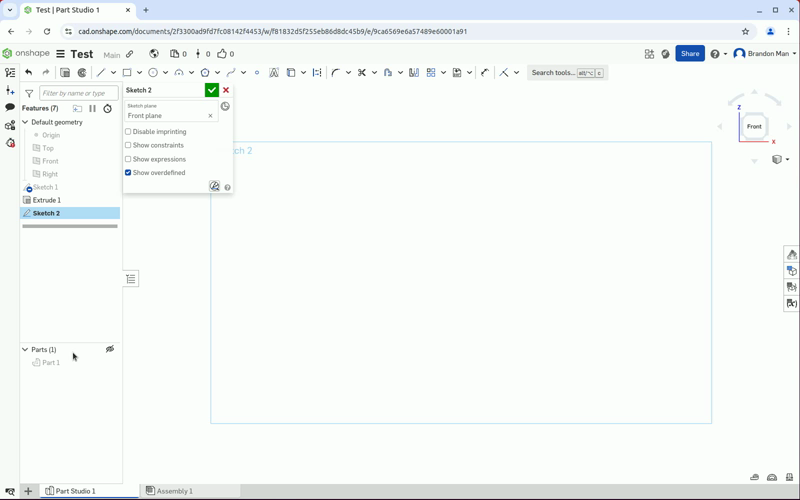
key(l)
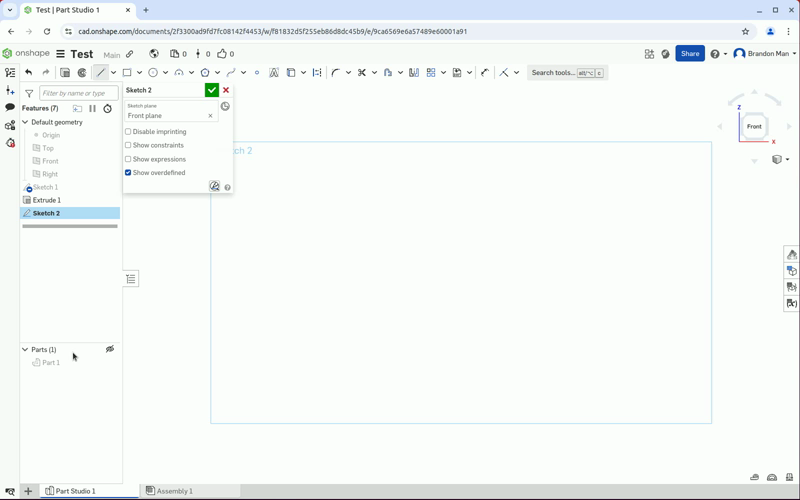
key_down(shift)
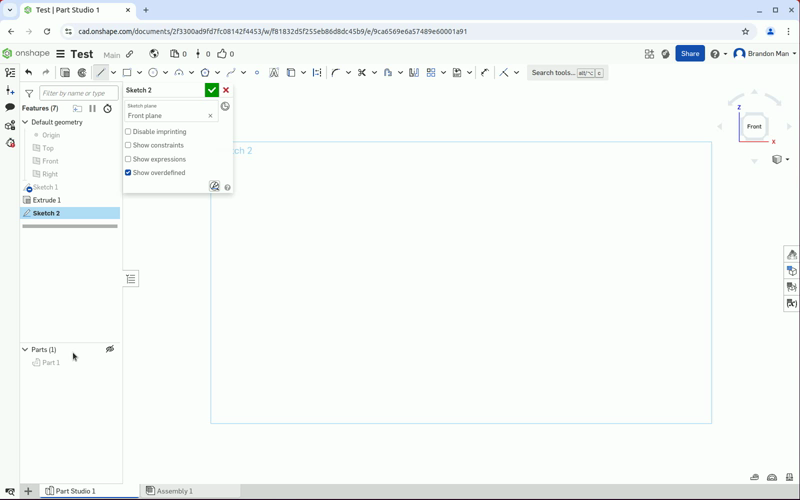
mouse_move(351, 240)
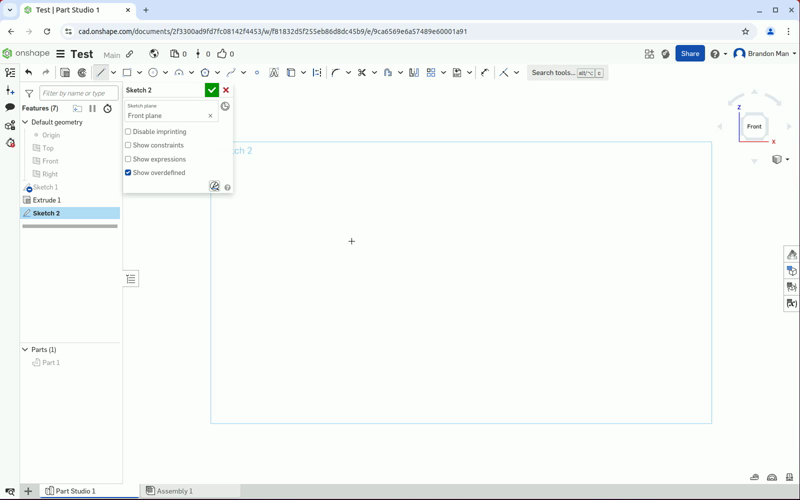
click(351, 240)
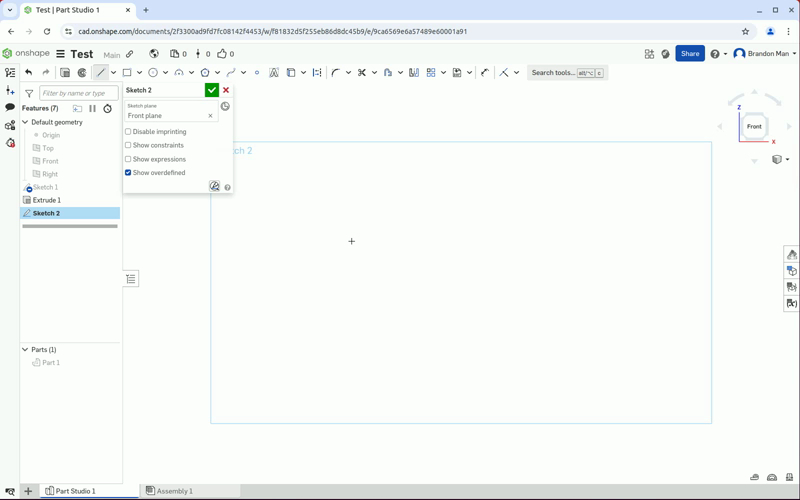
key_up(shift)
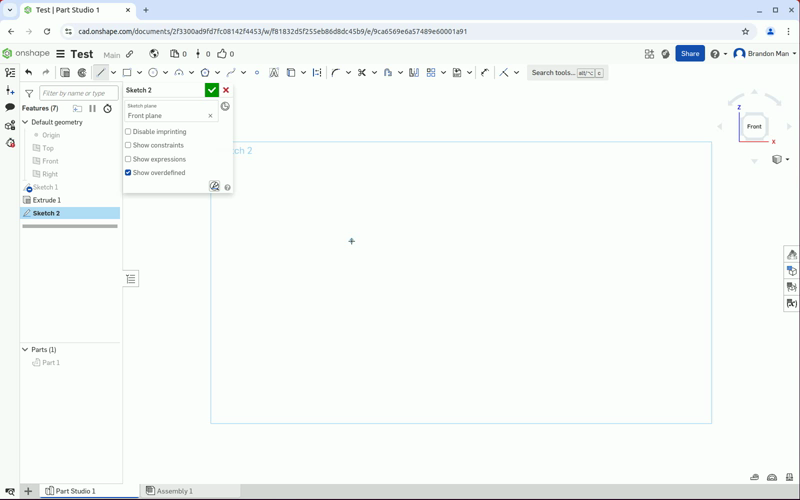
key_down(shift)
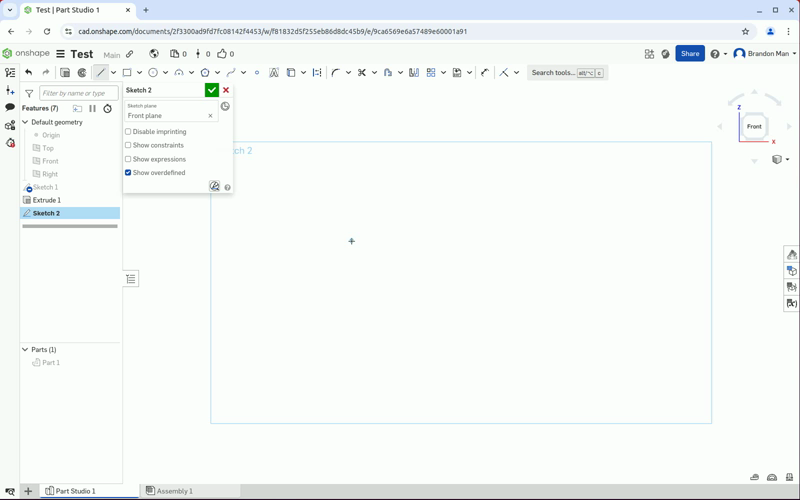
mouse_move(572, 240)
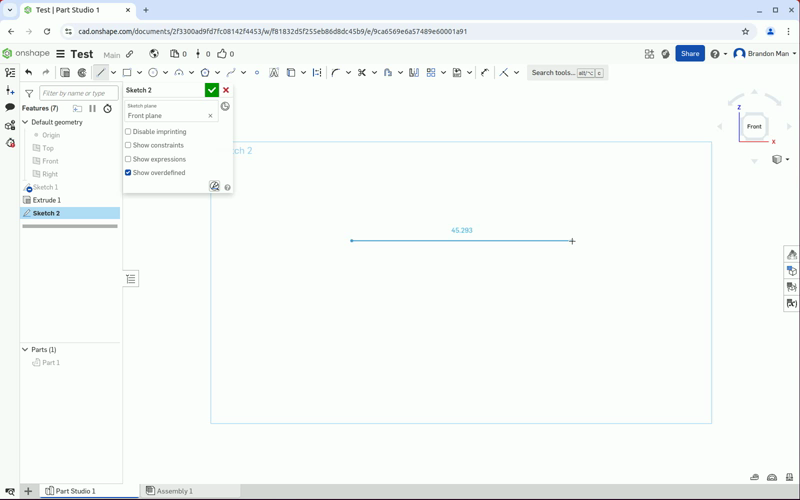
click(572, 240)
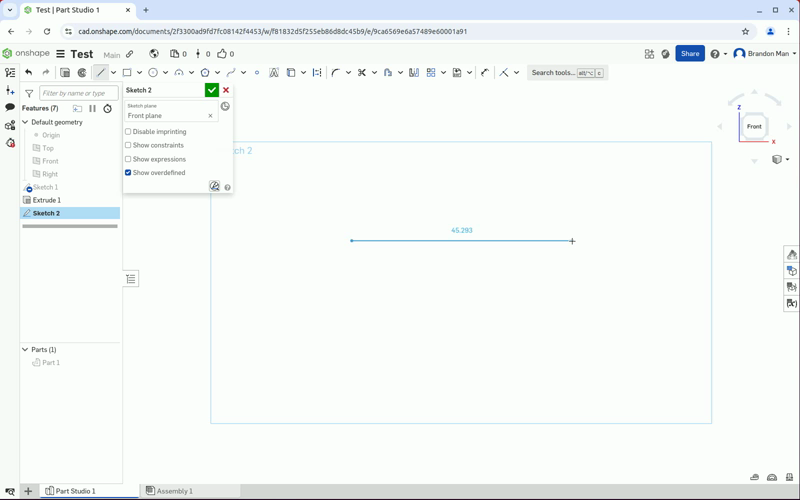
key_up(shift)
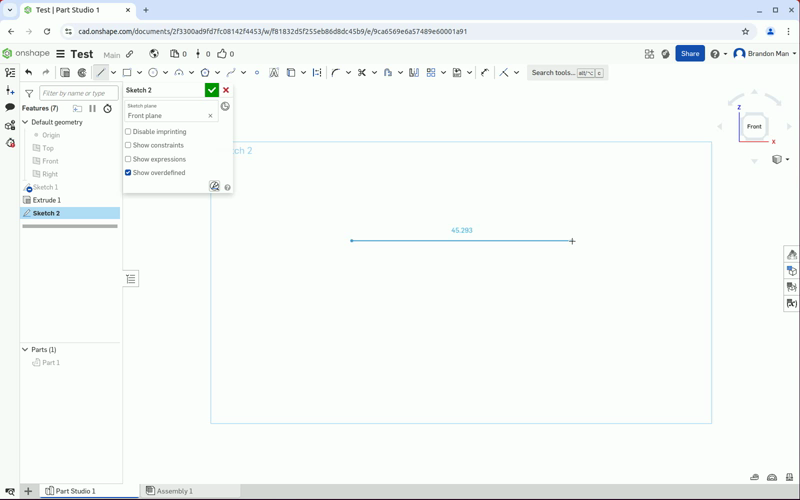
key_down(shift)
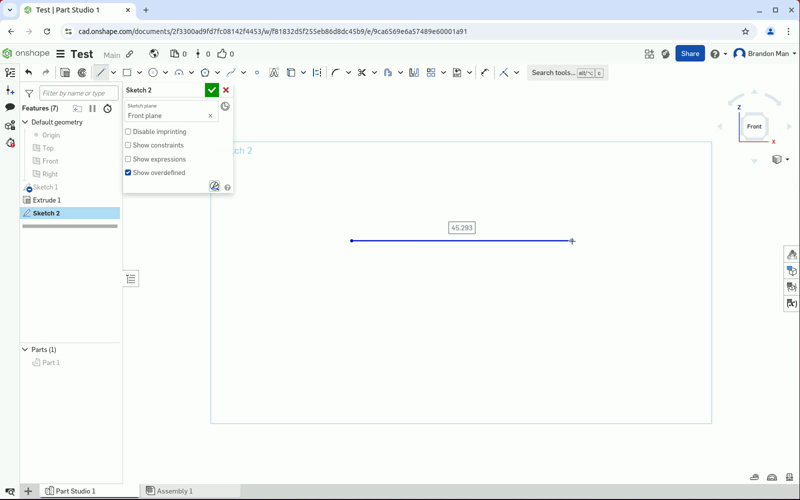
mouse_move(589, 240)
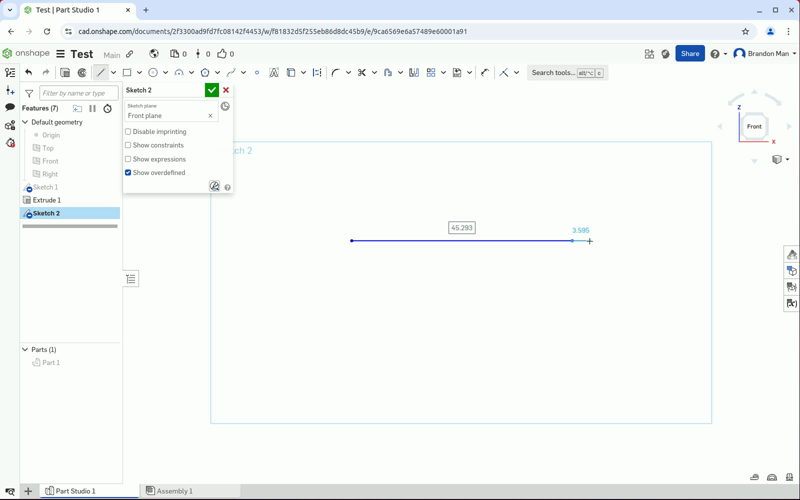
mouse_move(572, 229)
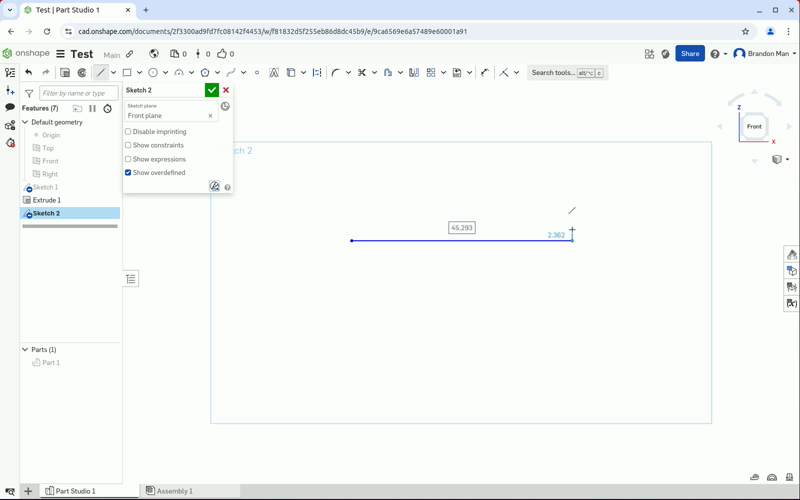
click(572, 229)
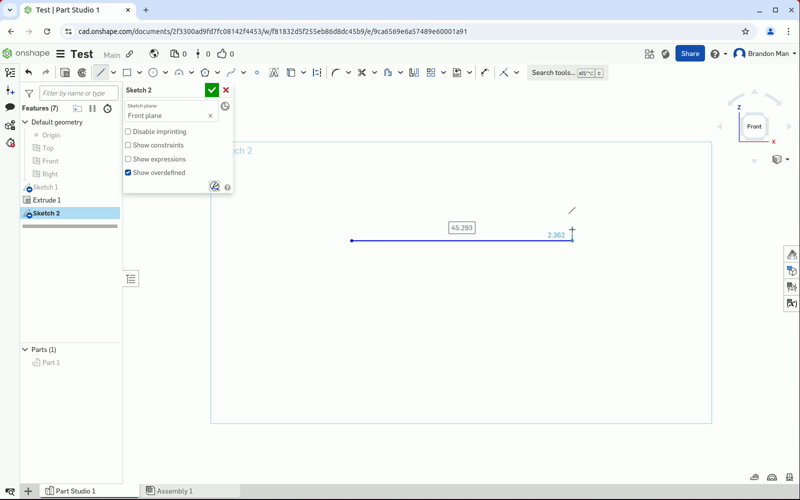
key_up(shift)
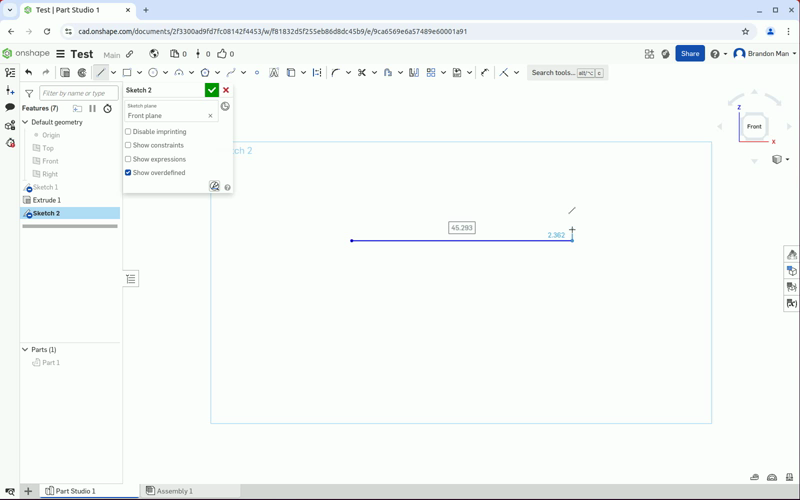
key_down(shift)
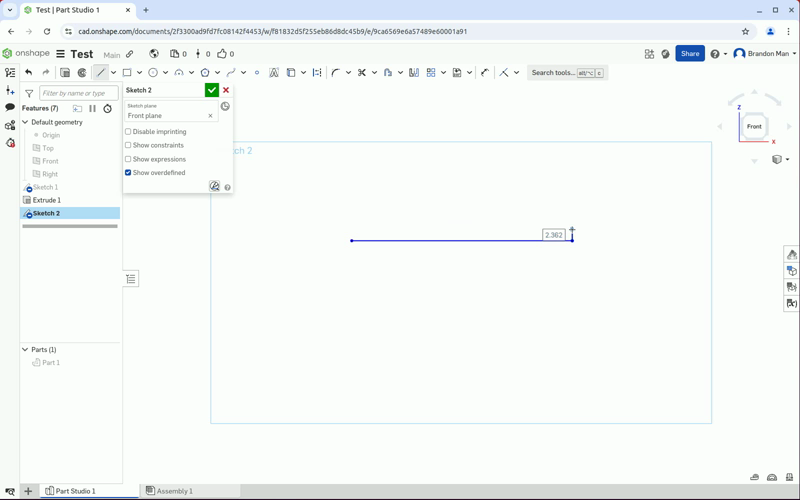
mouse_move(351, 229)
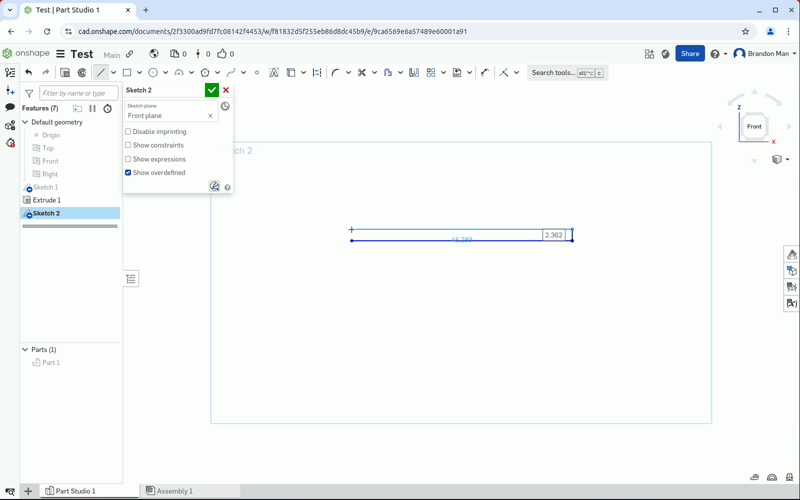
click(351, 229)
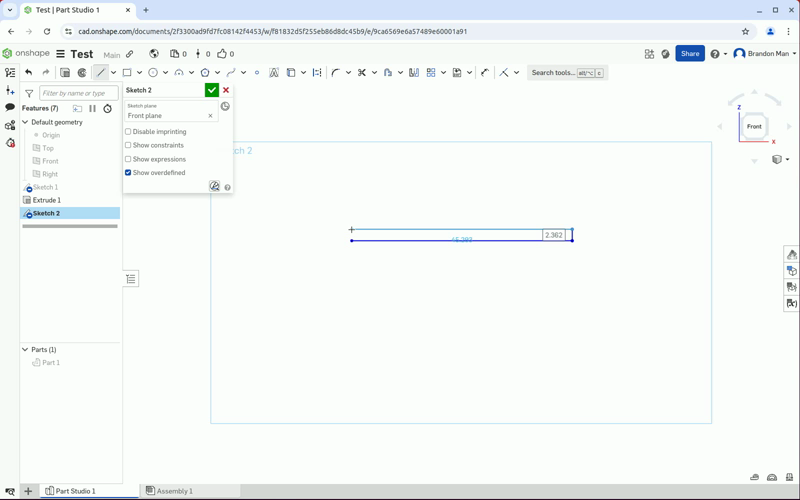
key_up(shift)
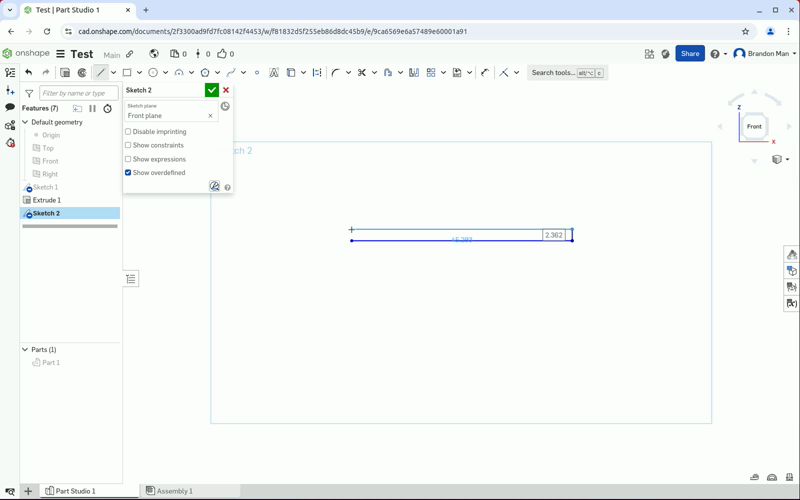
mouse_move(381, 229)
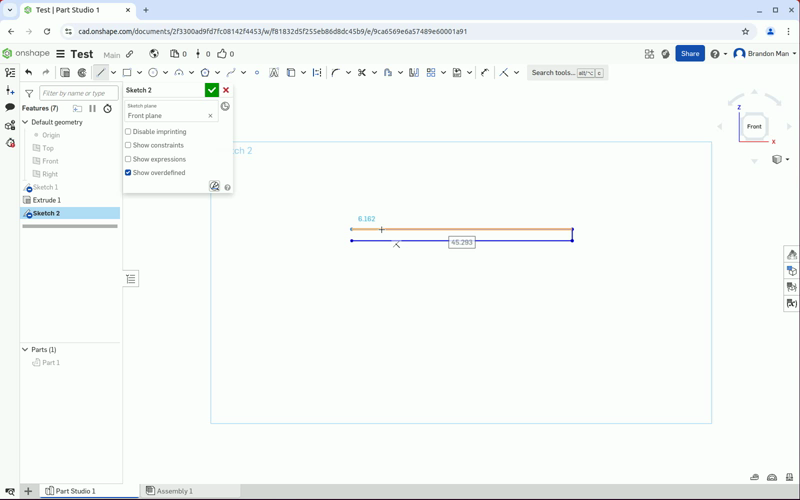
key_down(shift)
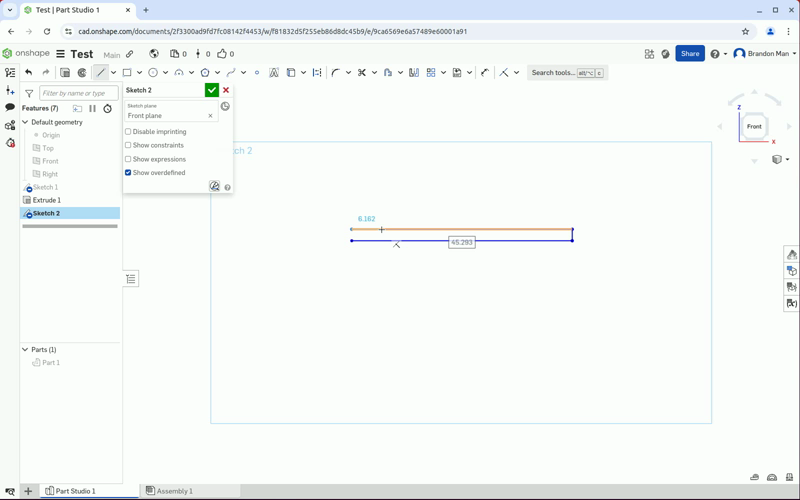
mouse_move(351, 240)
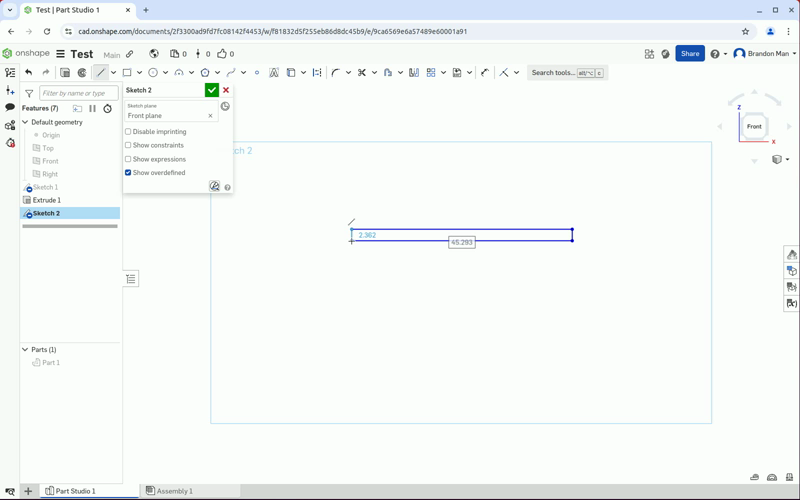
key_up(shift)
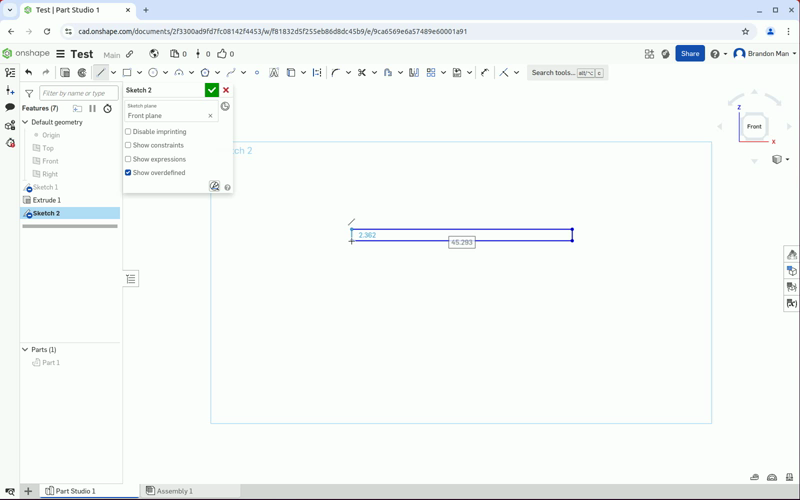
click(351, 240)
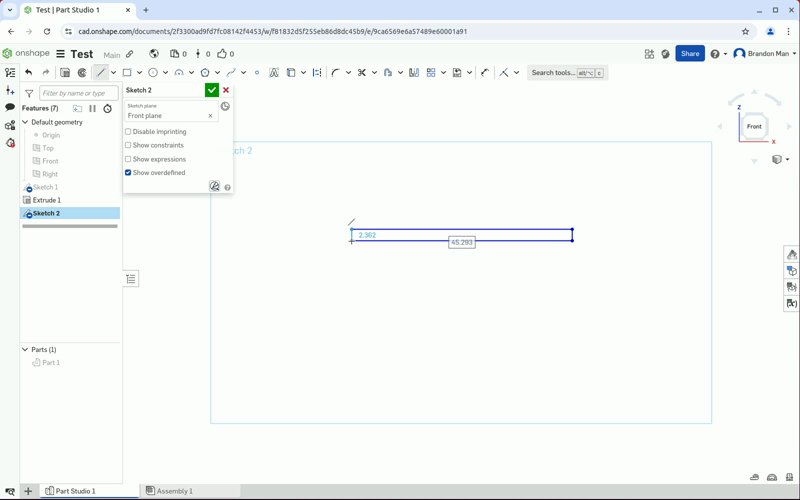
key(esc)
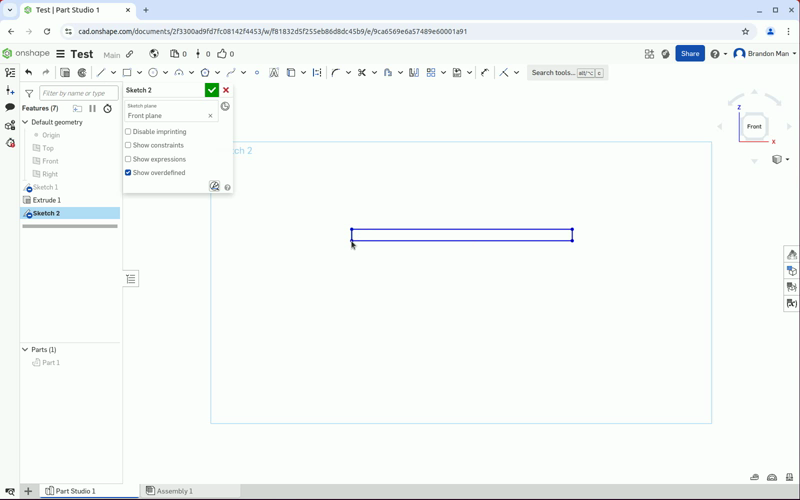
mouse_move(460, 231)
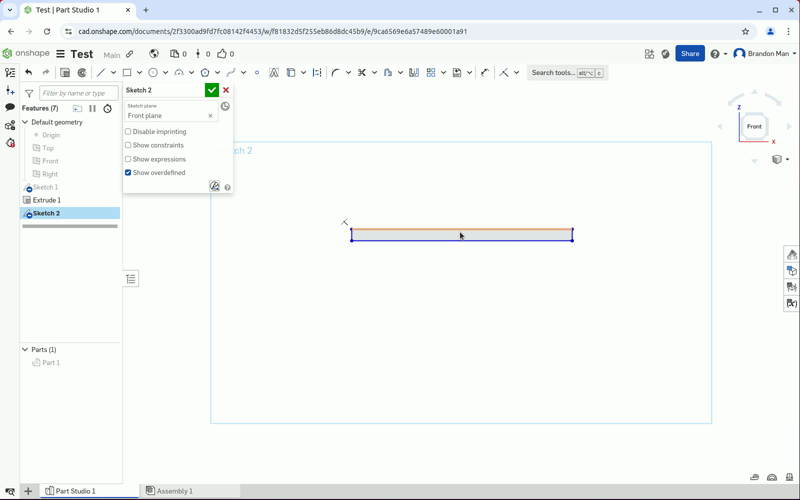
click(460, 231)
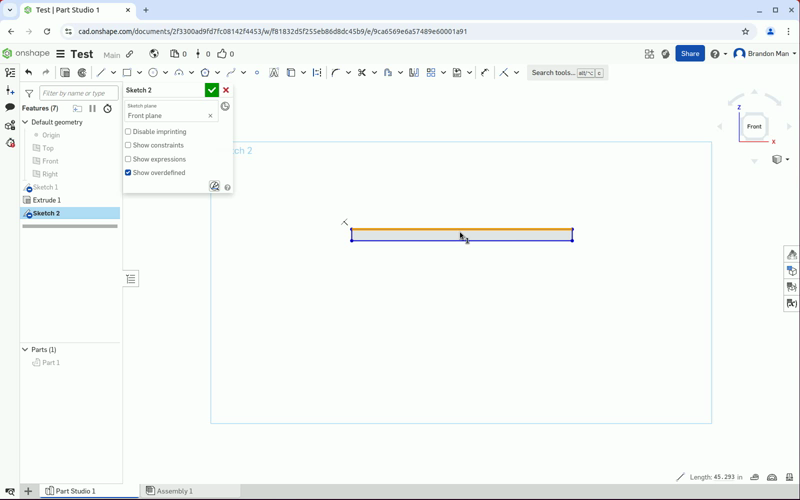
mouse_move(73, 352)
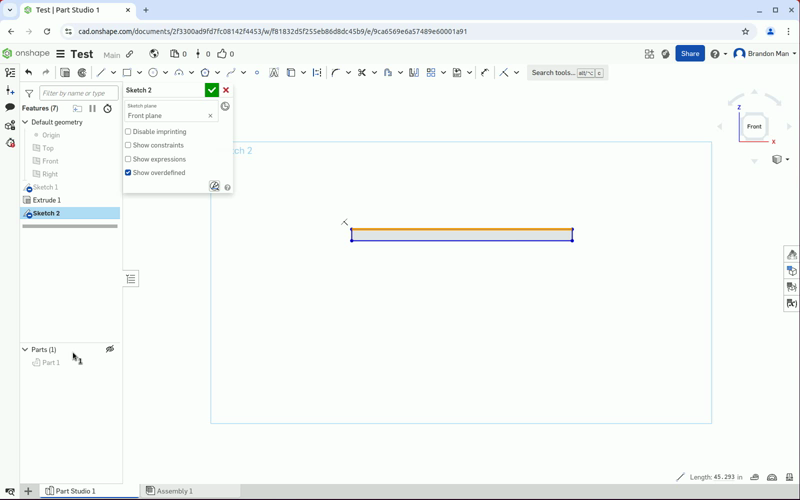
key(shift+y)
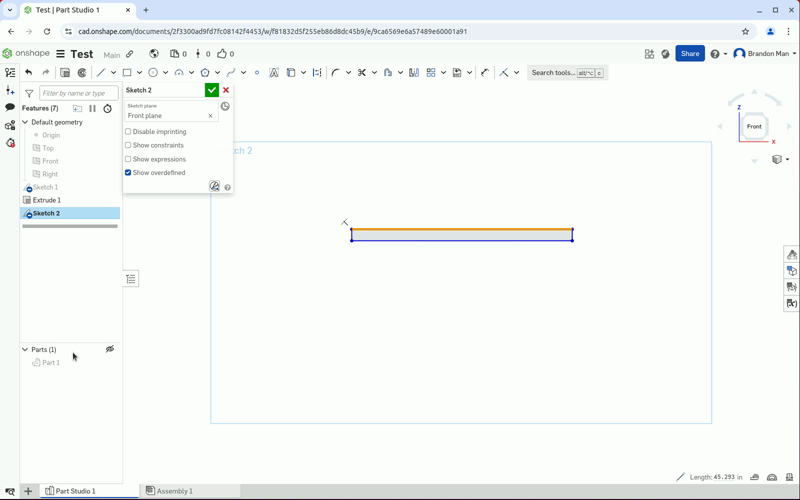
key(shift+e)
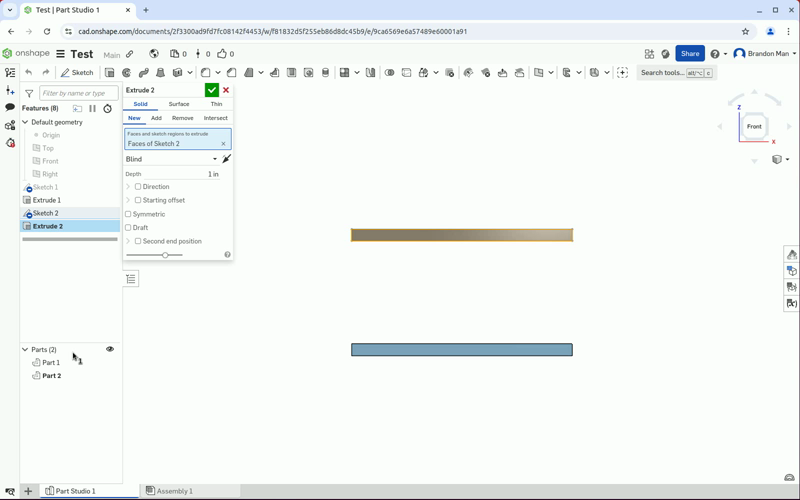
mouse_move(143, 106)
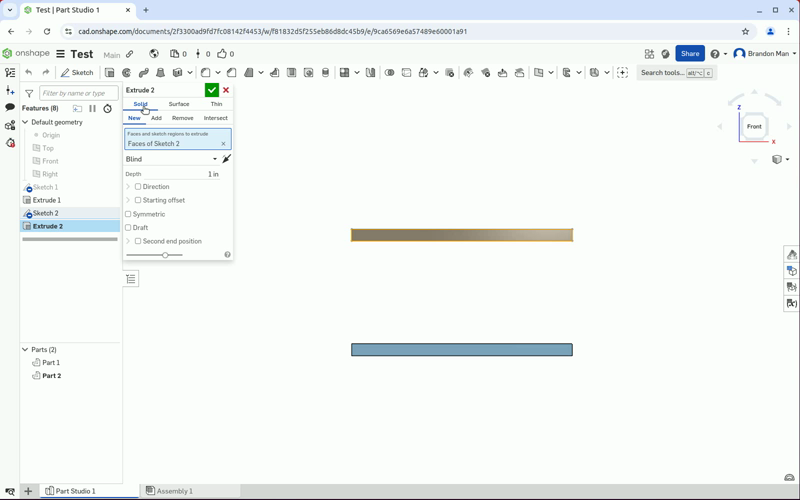
click(143, 106)
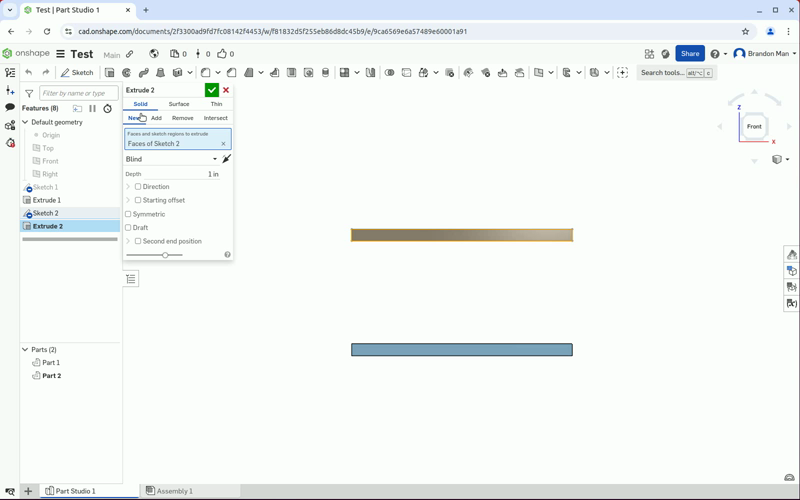
mouse_move(137, 120)
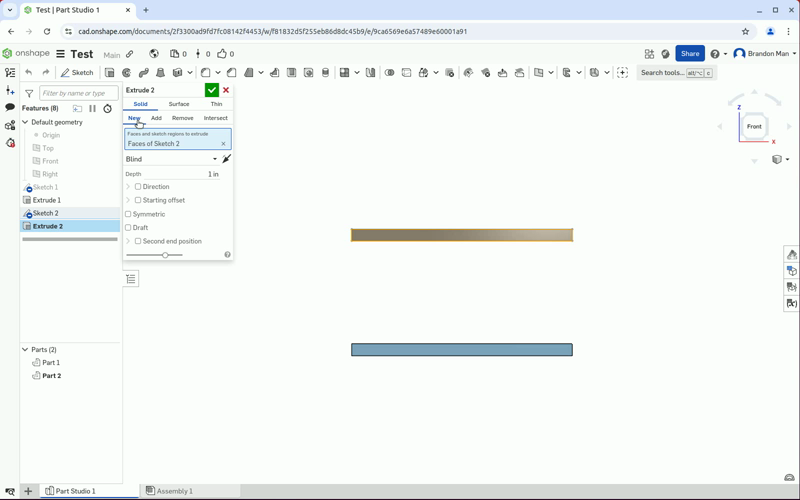
click(137, 120)
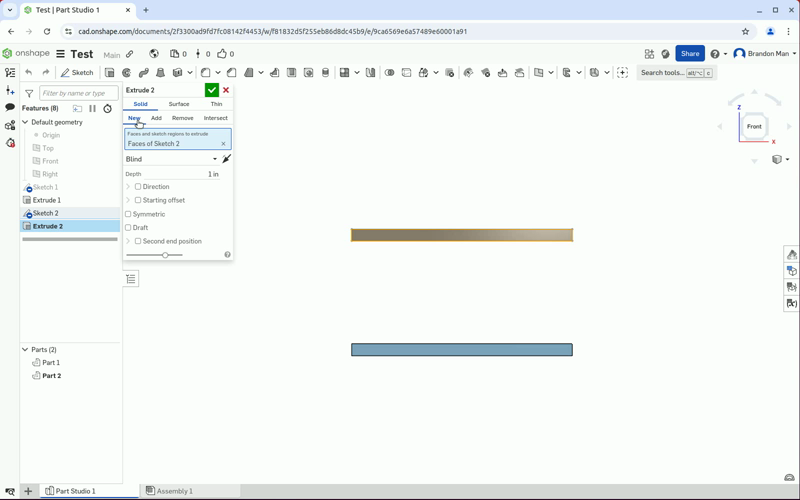
key(tab, 4)
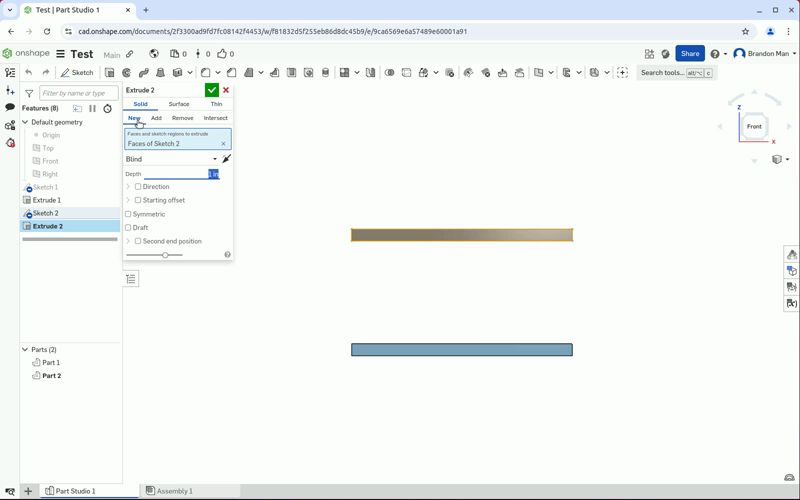
text(1.444)
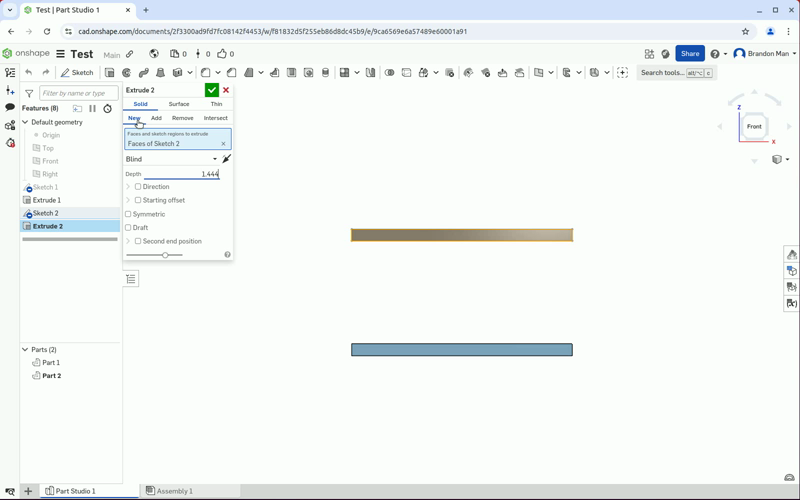
key(tab, 3)
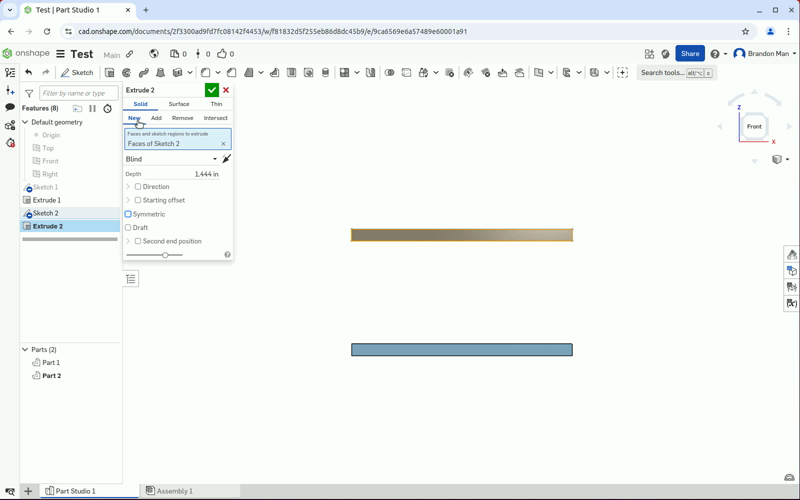
key(space)
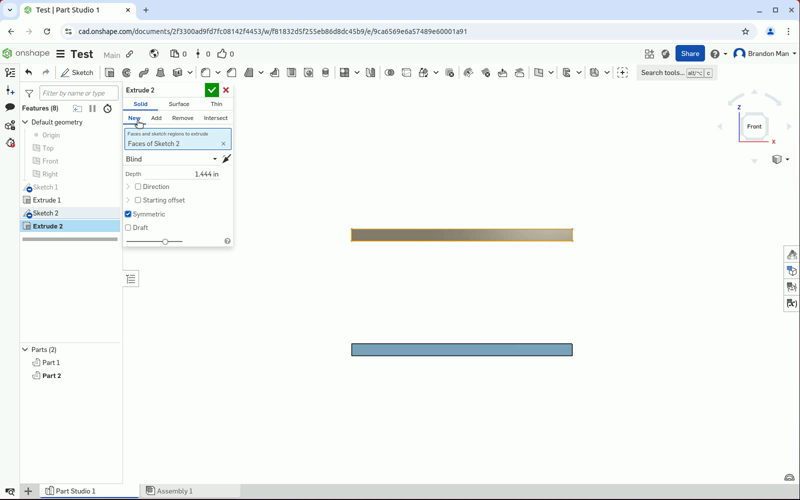
key(enter)
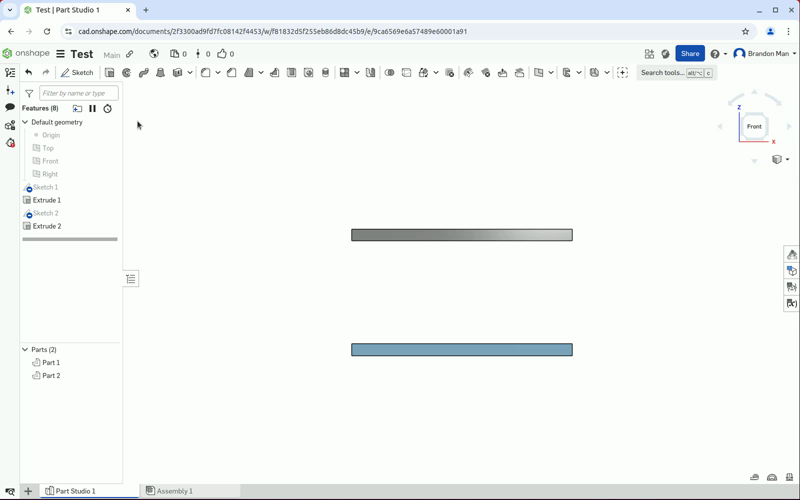
key(shift+h)
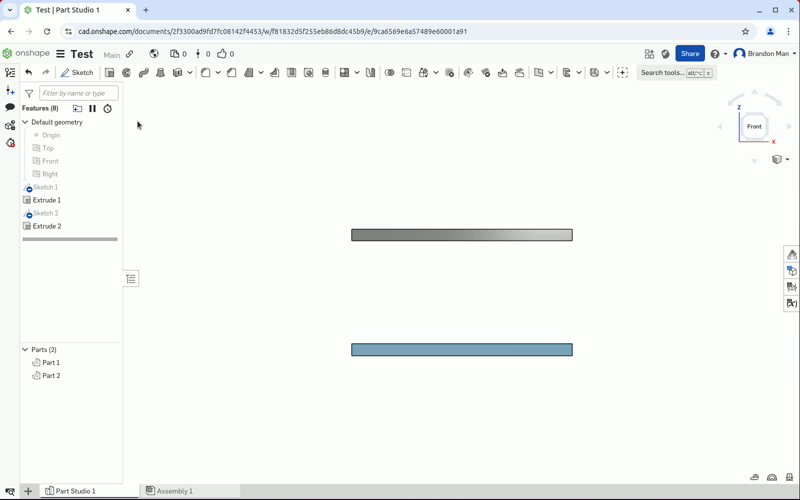
key(shift+h)
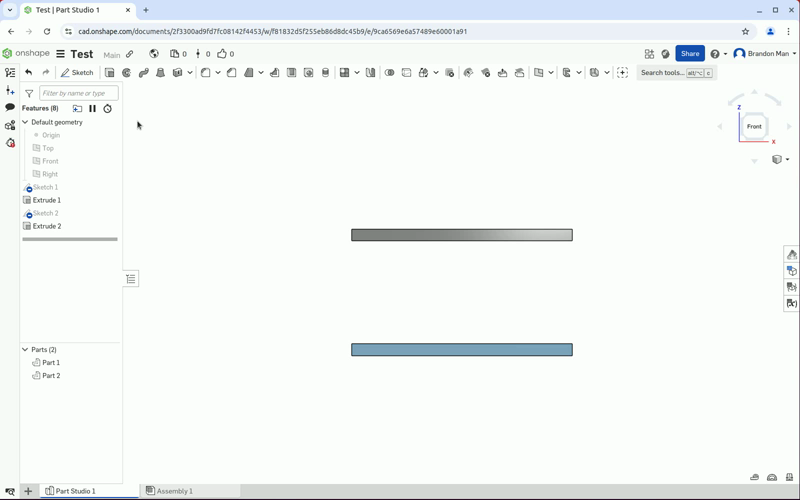
mouse_move(73, 189)
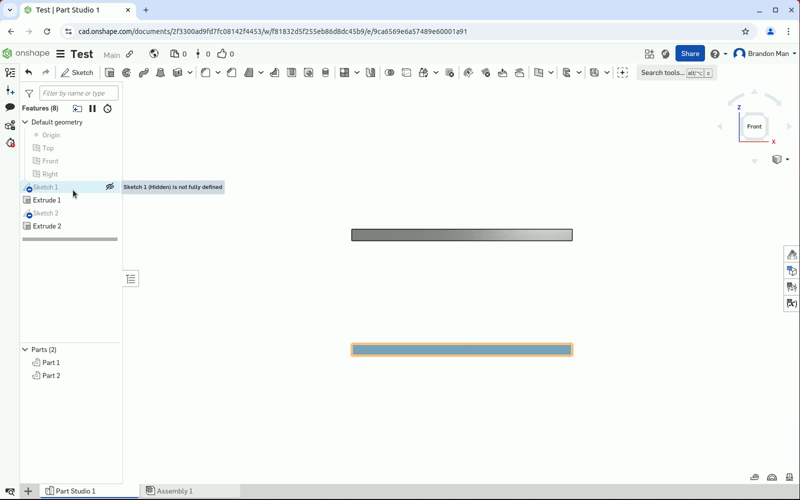
click(73, 189)
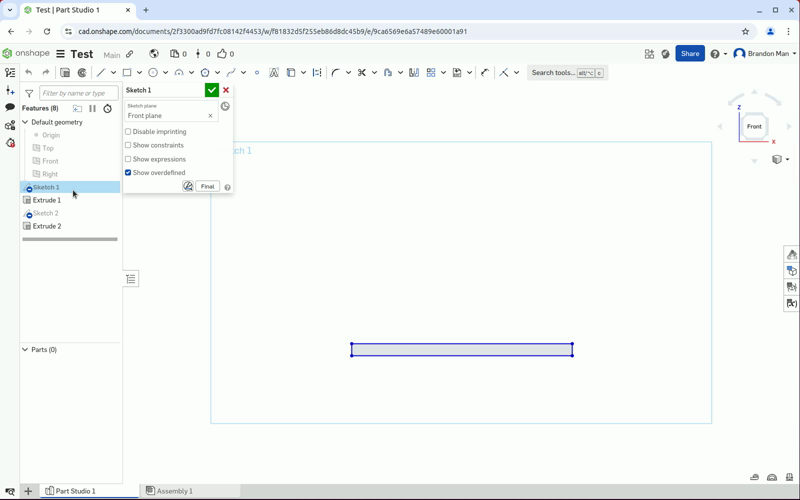
mouse_move(229, 92)
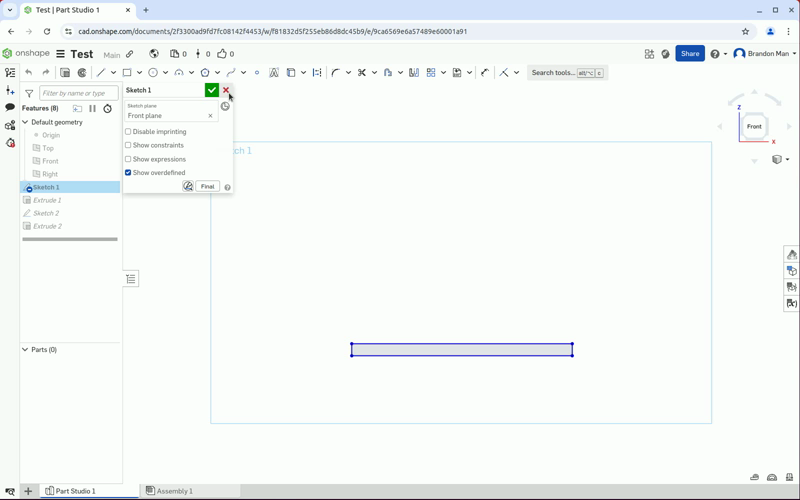
click(229, 92)
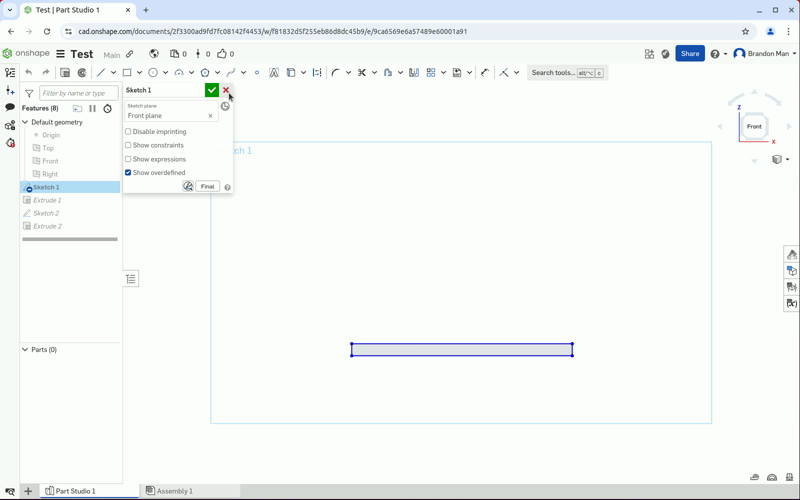
key(shift+s)
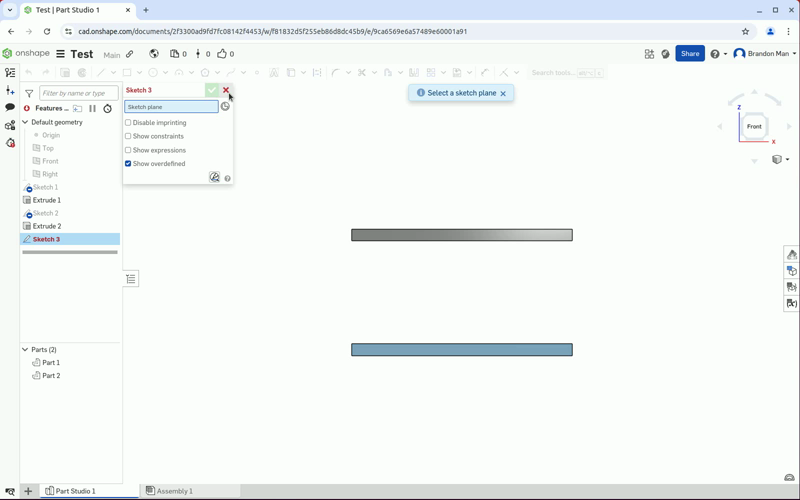
mouse_move(73, 163)
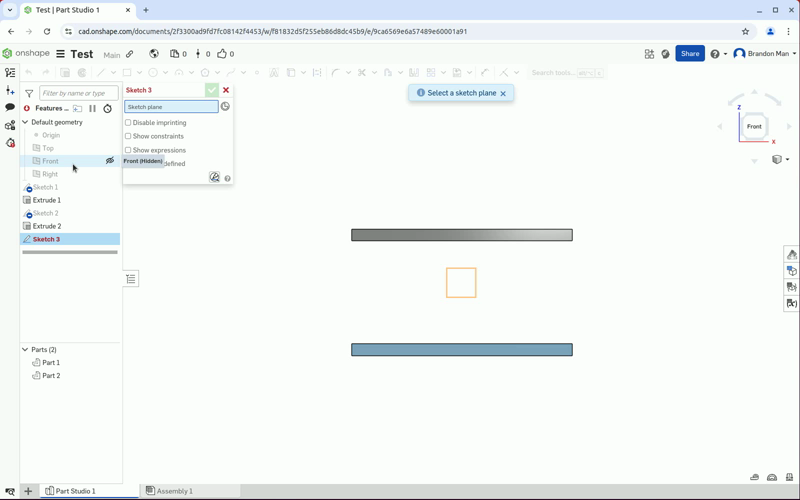
click(73, 163)
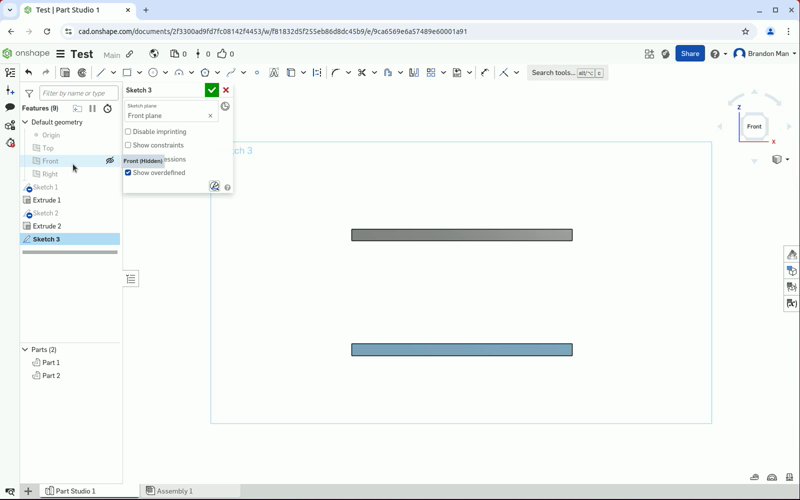
mouse_move(73, 352)
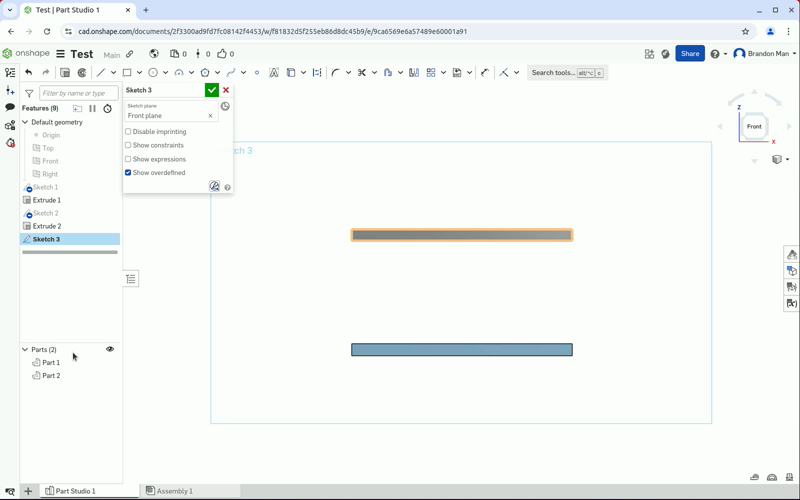
key(y)
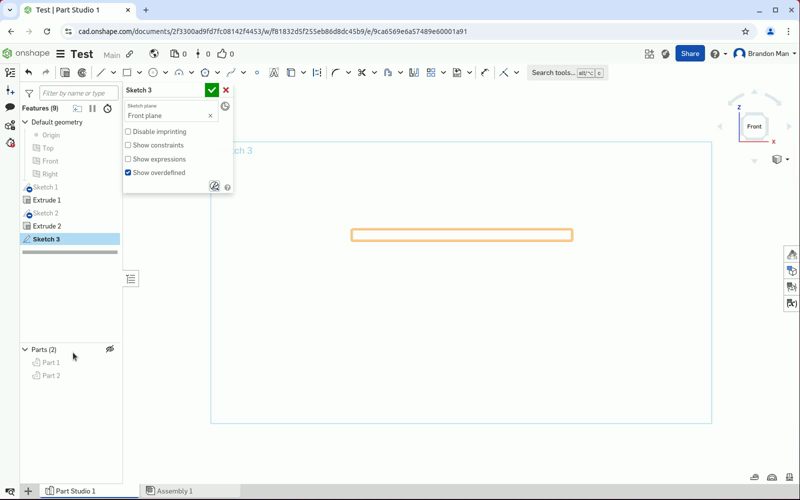
key(l)
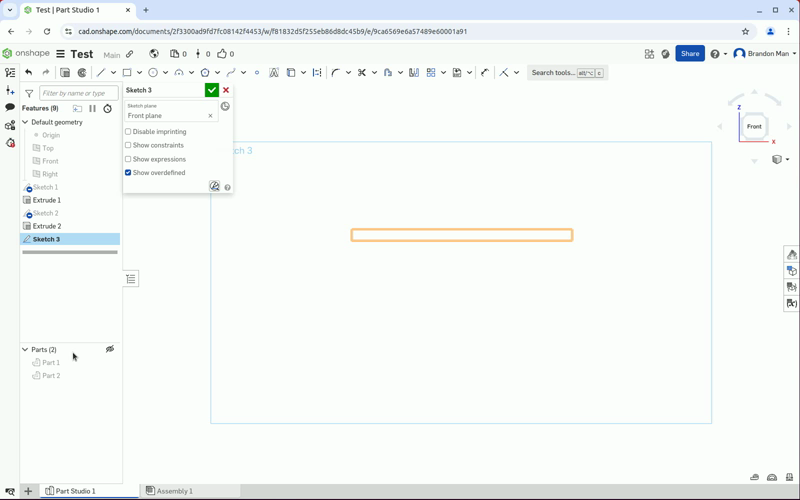
key_down(shift)
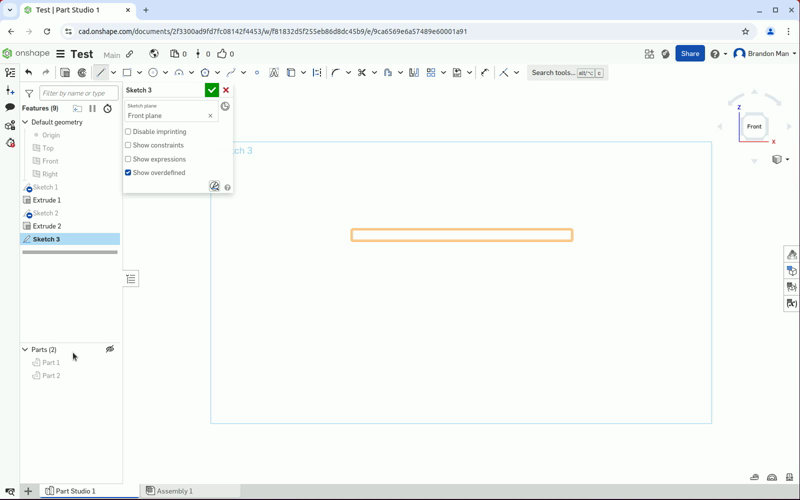
mouse_move(351, 342)
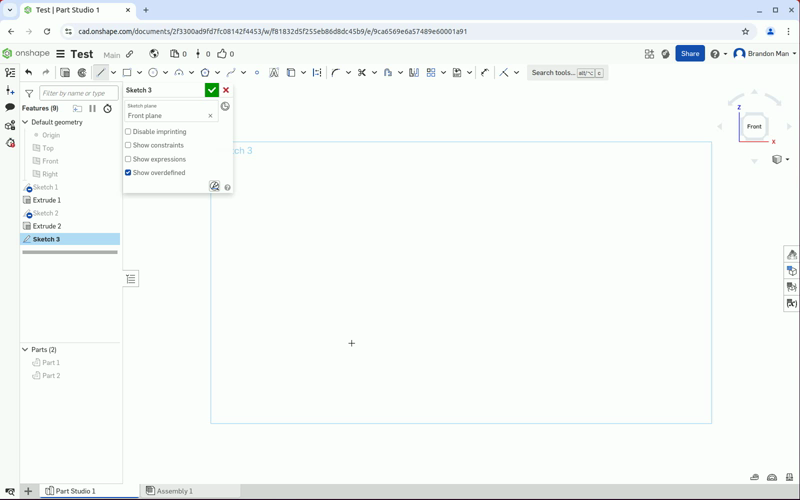
click(351, 342)
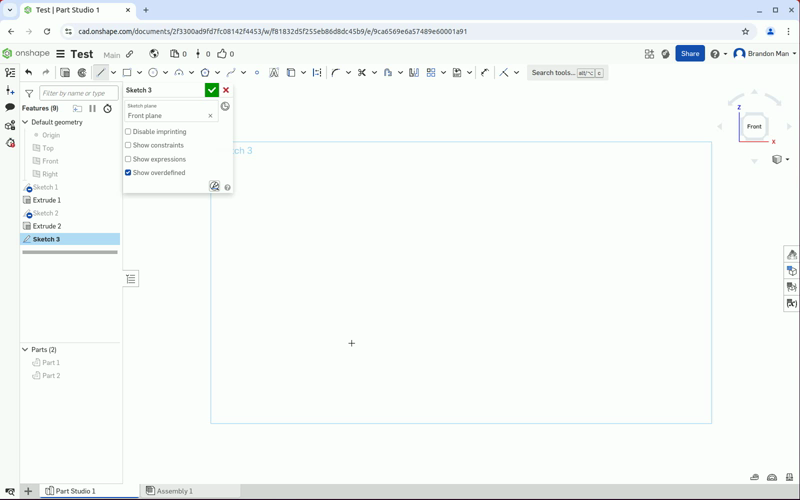
key_up(shift)
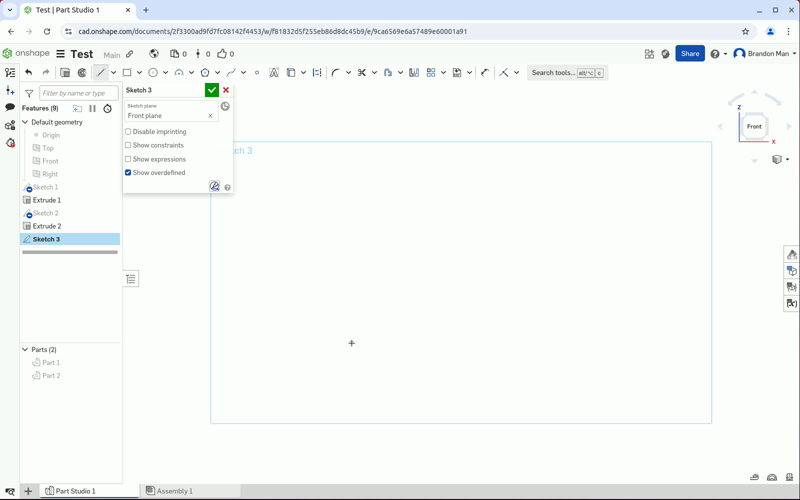
key_down(shift)
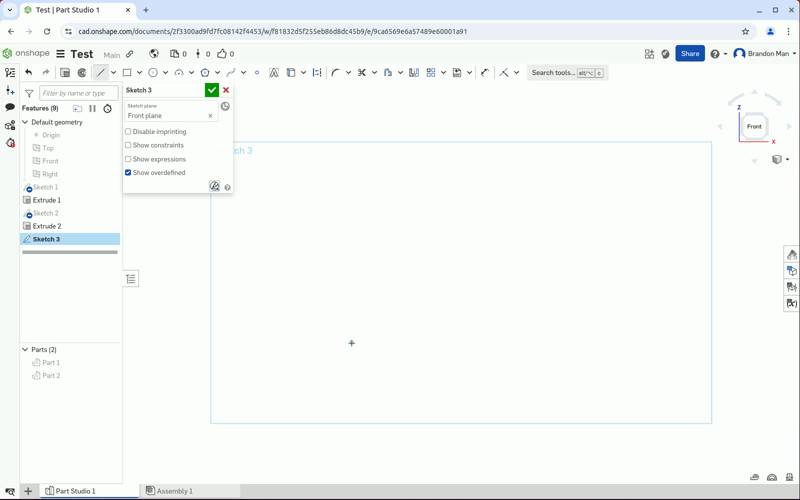
mouse_move(572, 342)
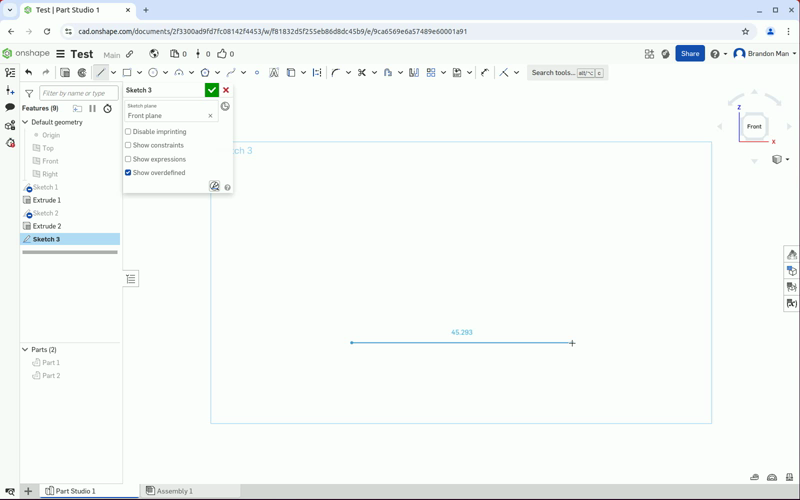
click(572, 342)
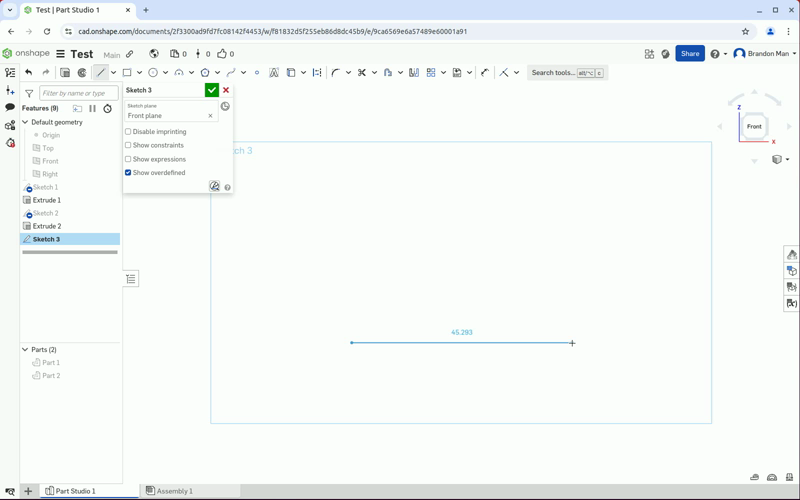
key_up(shift)
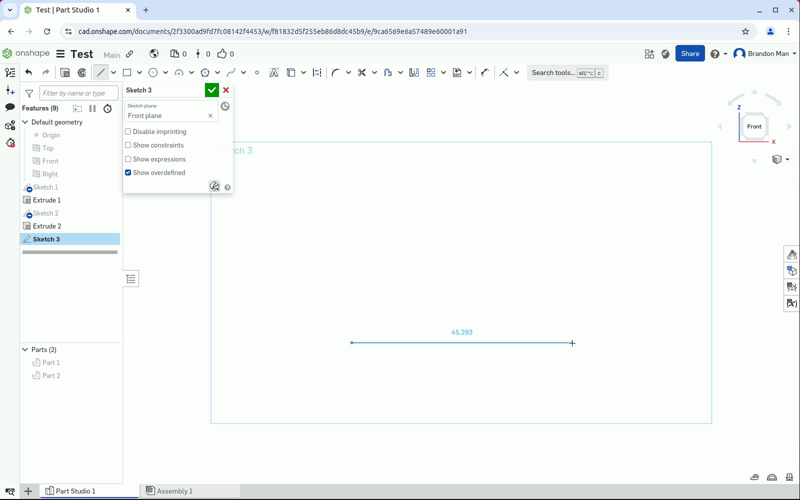
key_down(shift)
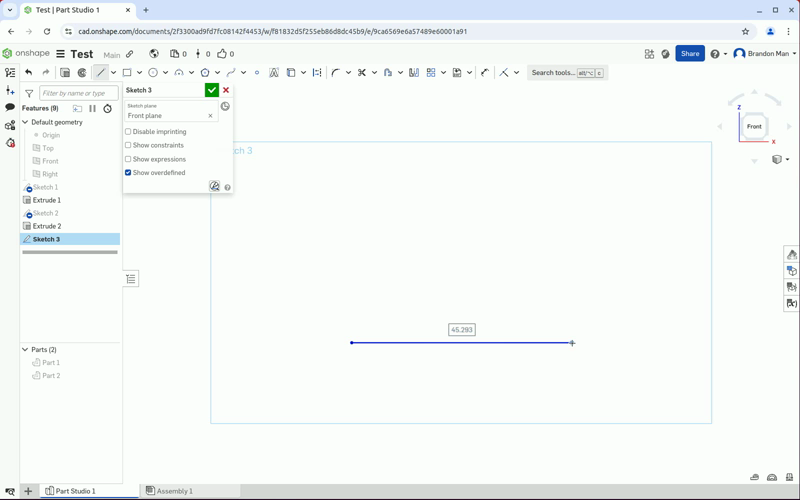
mouse_move(572, 243)
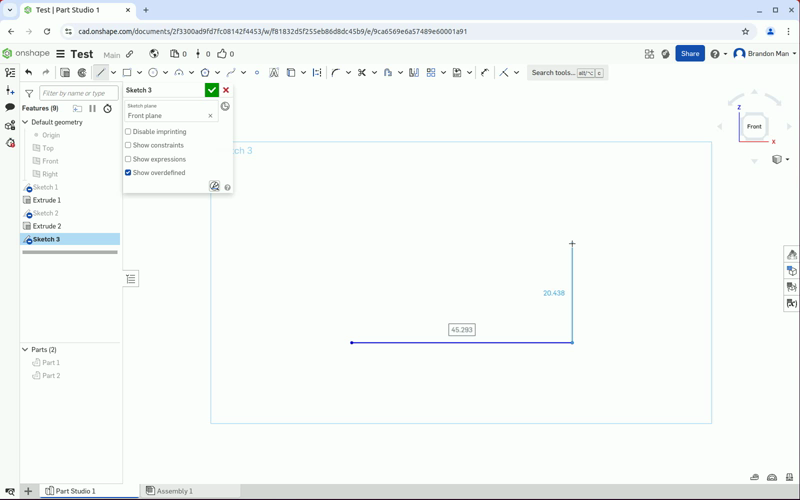
click(572, 243)
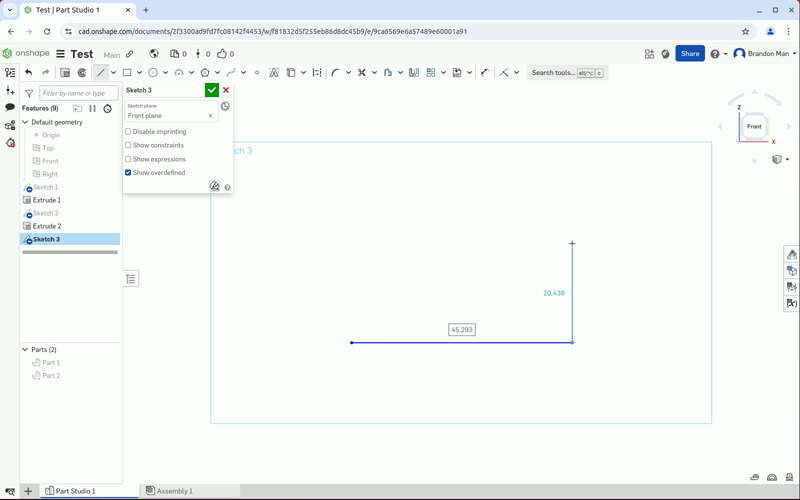
key_up(shift)
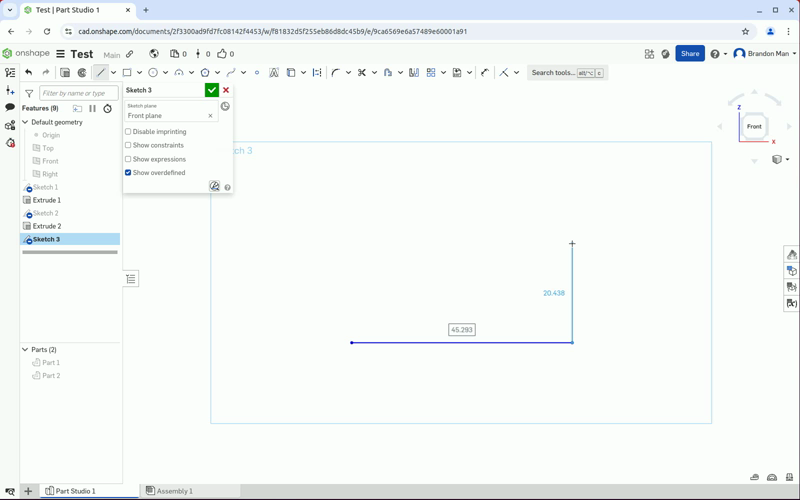
key_down(shift)
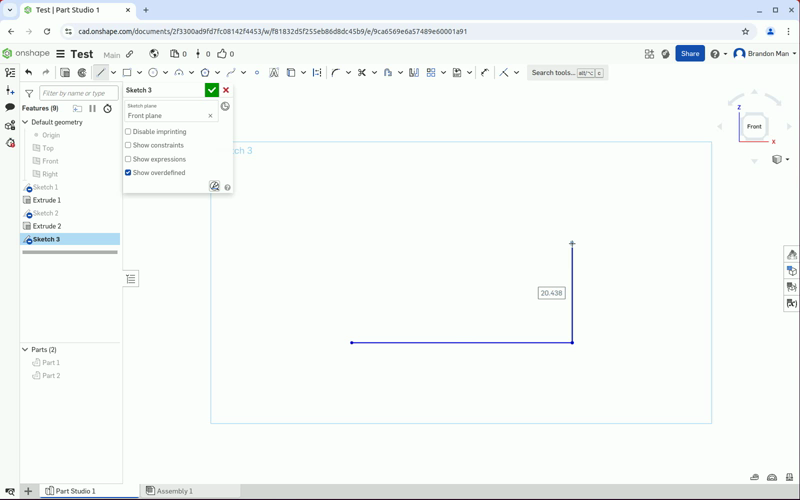
mouse_move(351, 243)
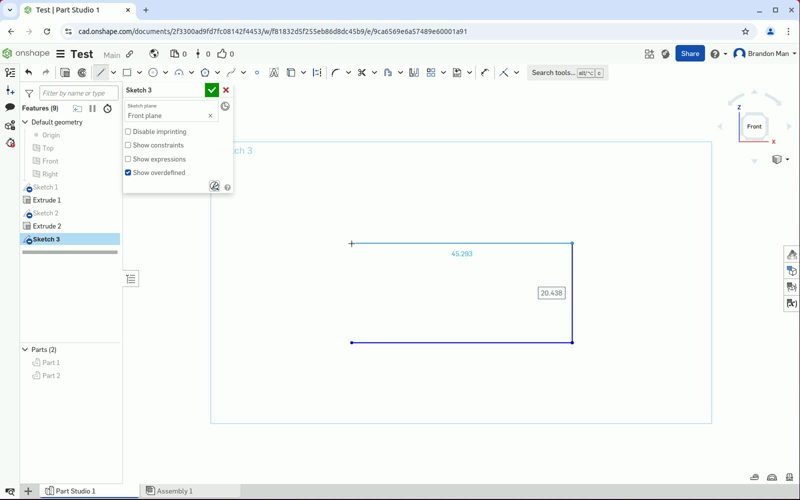
click(351, 243)
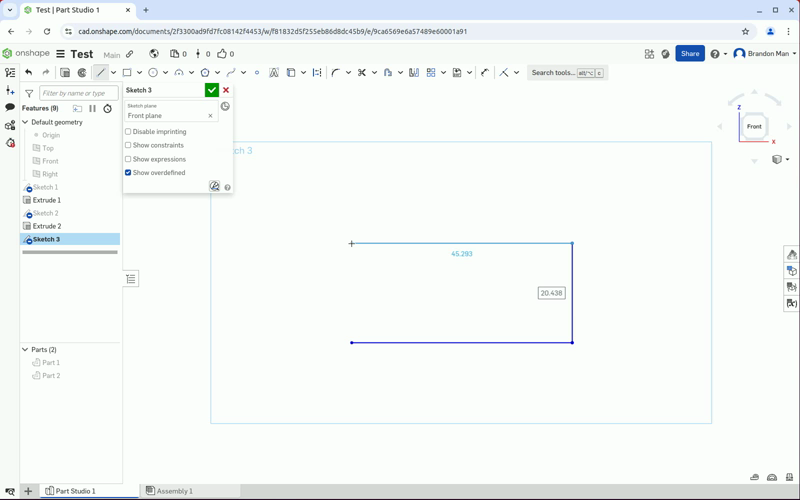
key_up(shift)
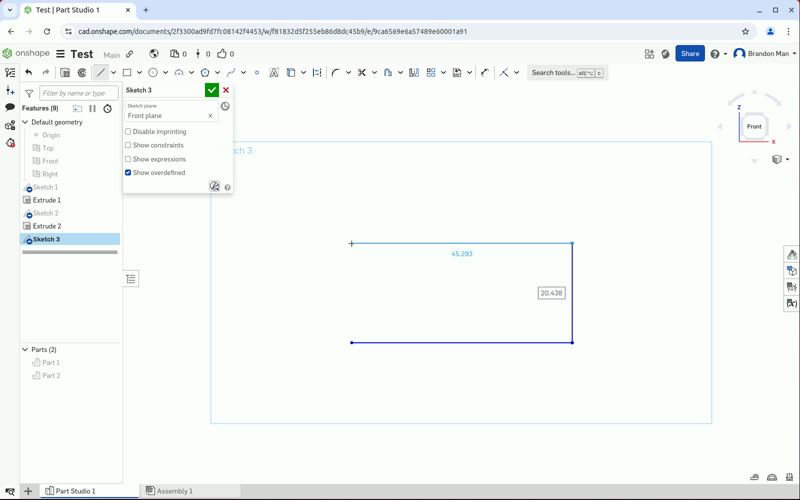
key_down(shift)
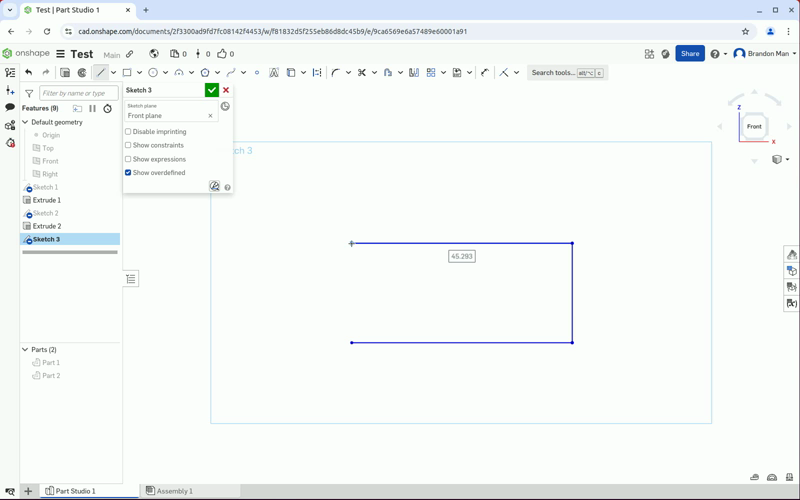
mouse_move(351, 342)
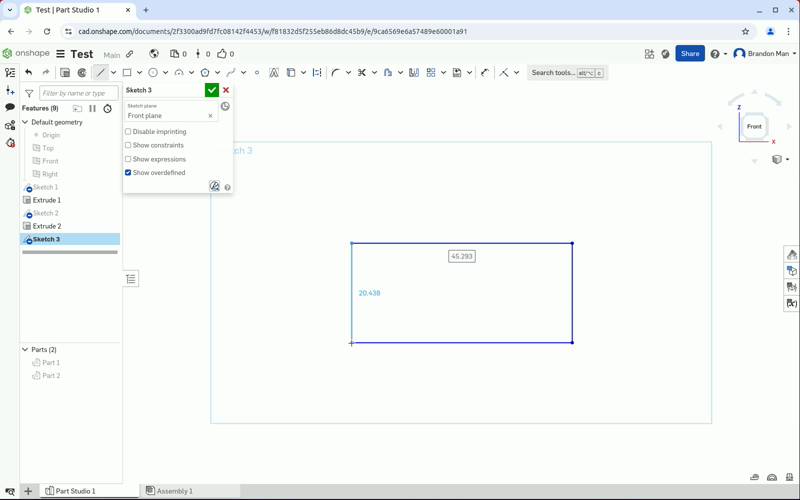
key_up(shift)
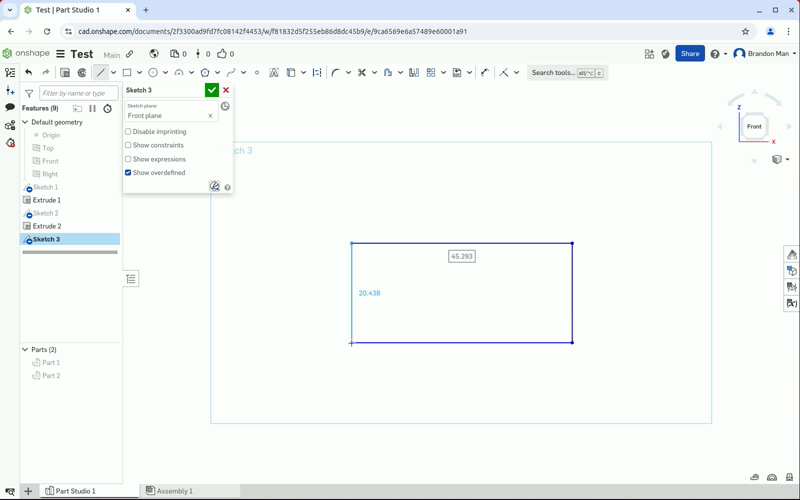
click(351, 342)
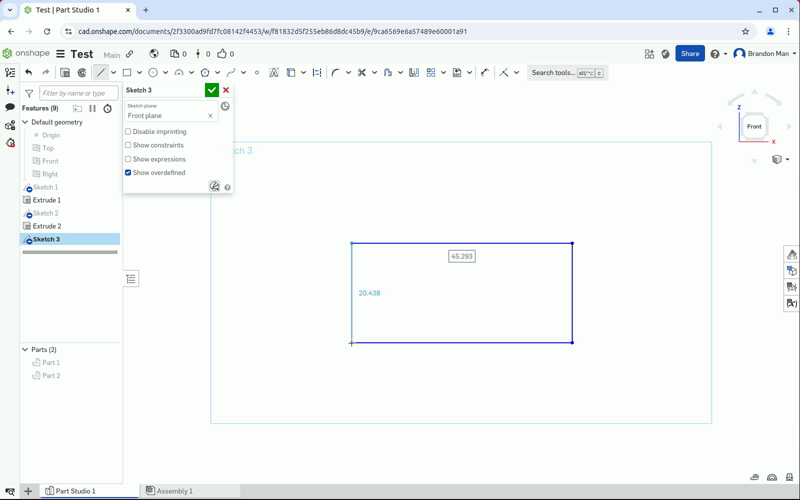
key(esc)
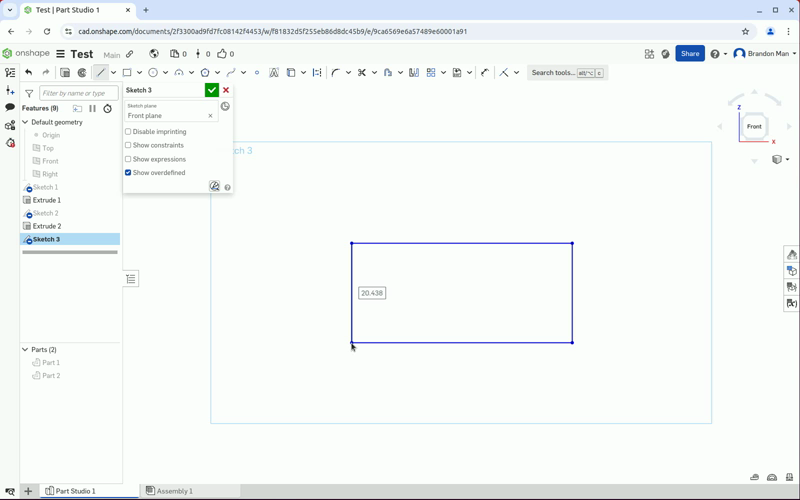
mouse_move(531, 301)
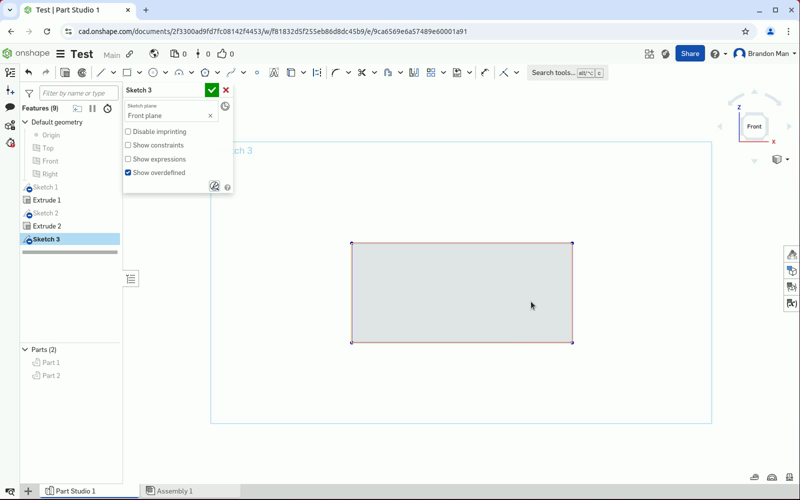
click(531, 301)
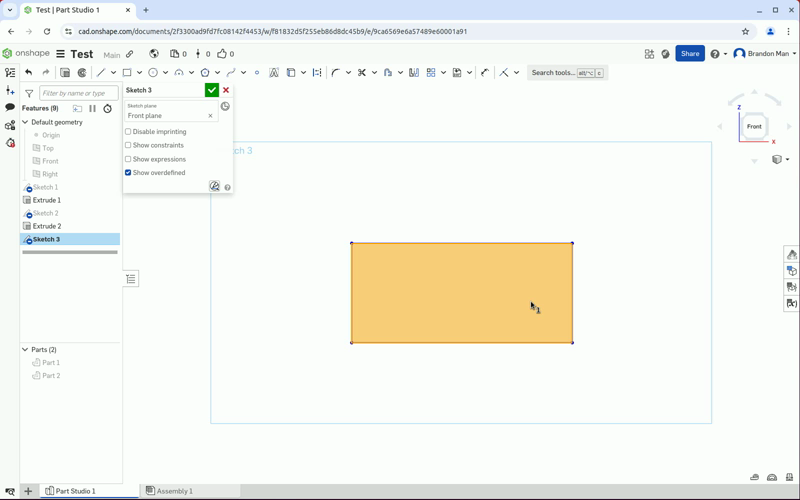
mouse_move(73, 352)
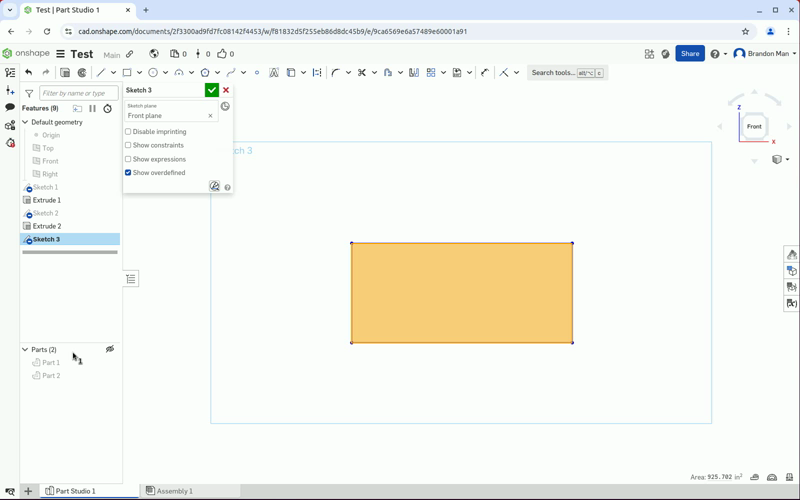
key(shift+y)
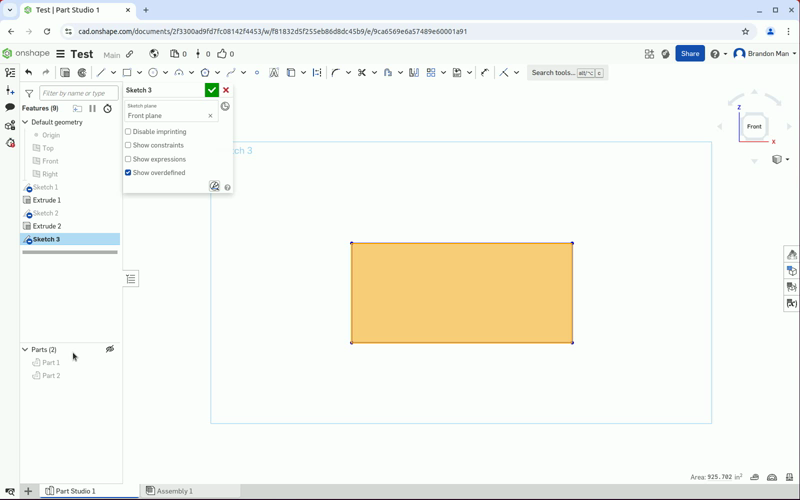
key(shift+e)
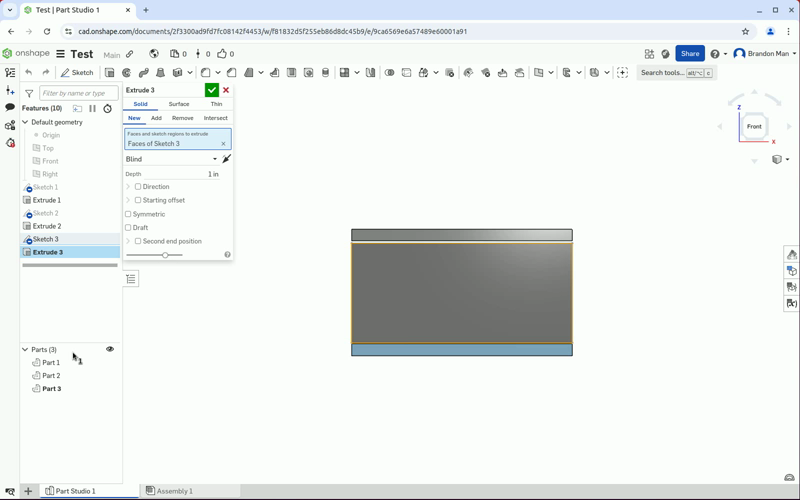
mouse_move(143, 106)
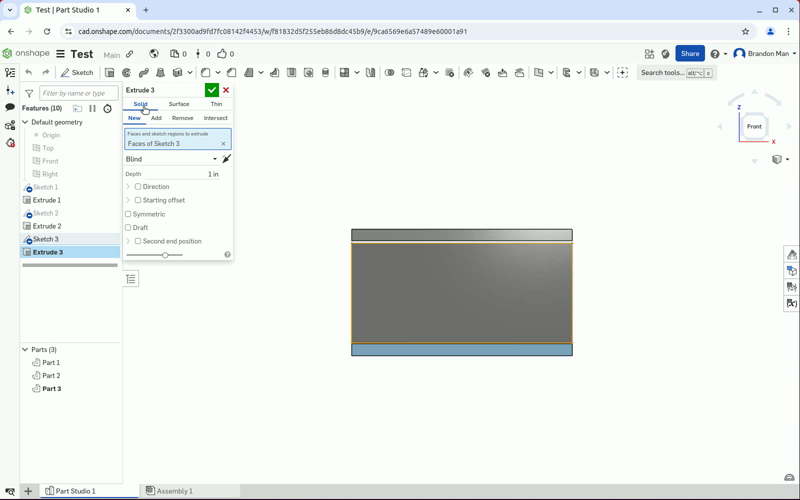
click(143, 106)
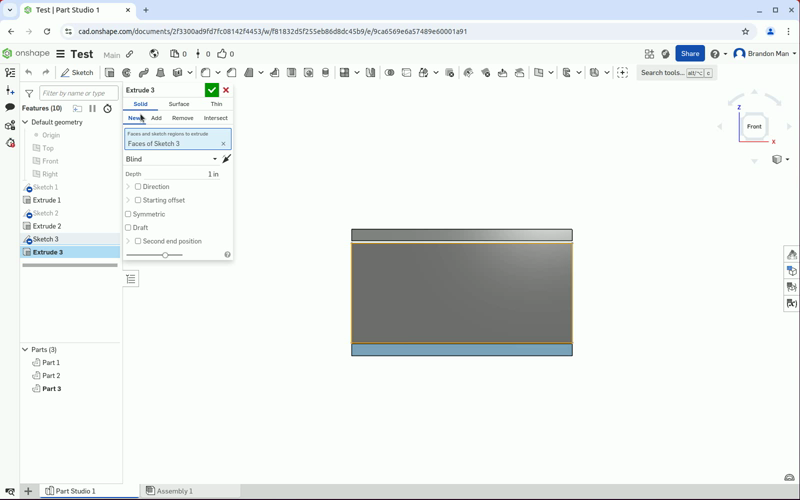
mouse_move(137, 120)
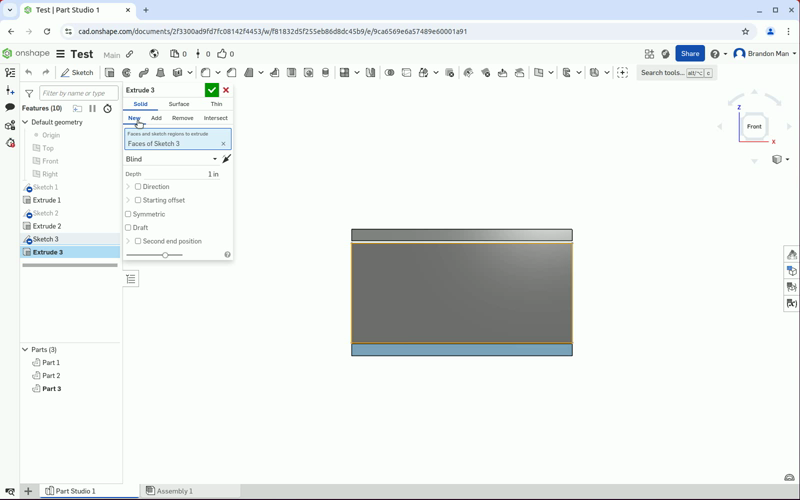
click(137, 120)
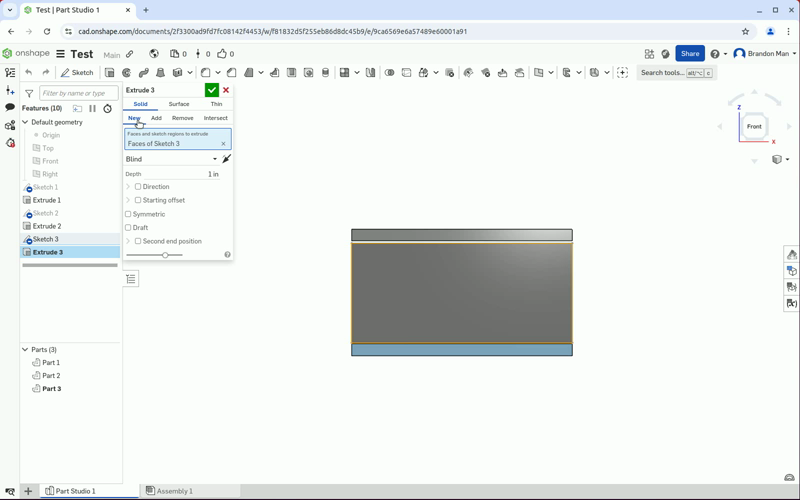
key(tab, 4)
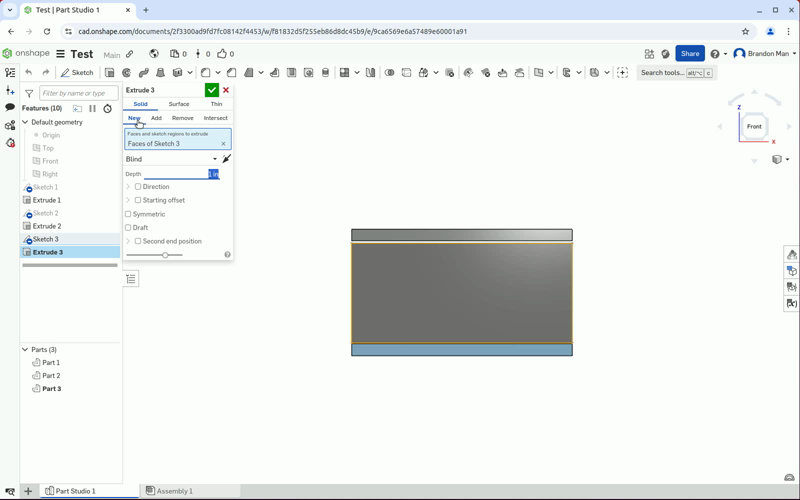
text(1.444)
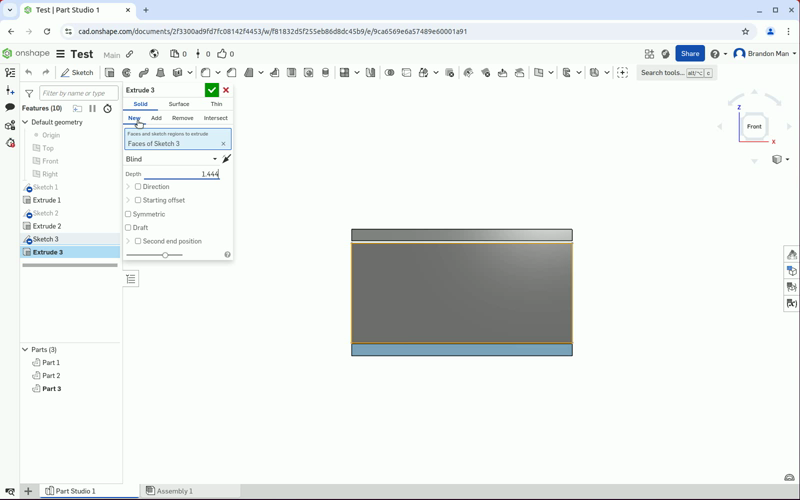
key(tab, 3)
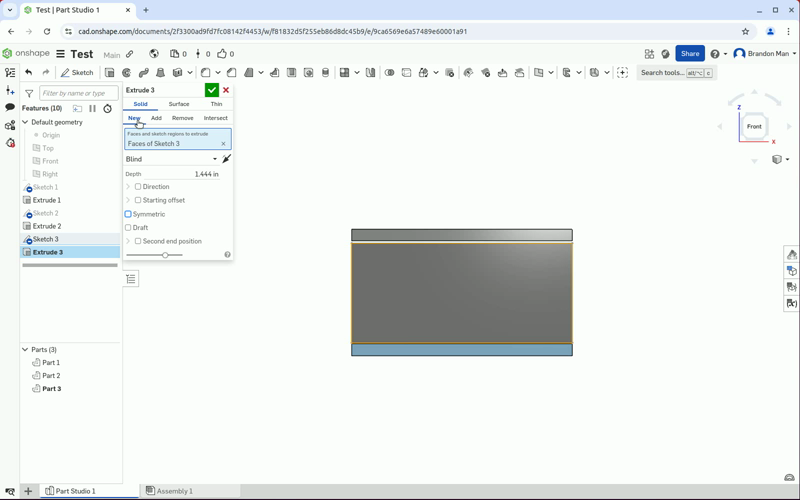
key(space)
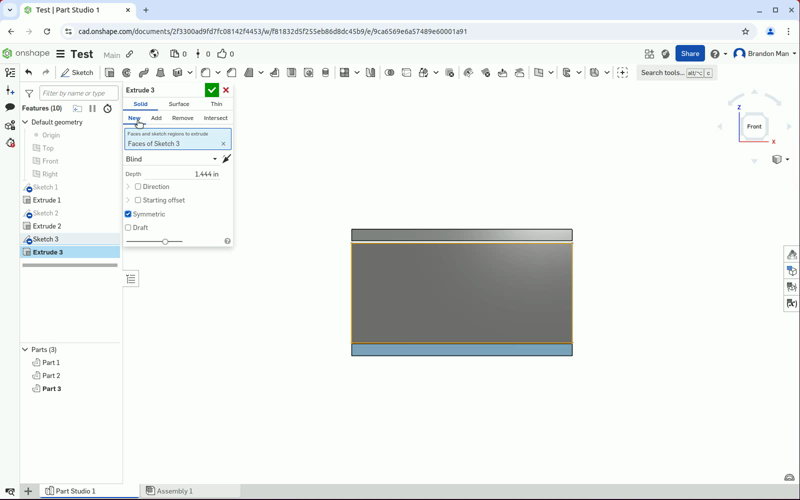
key(enter)
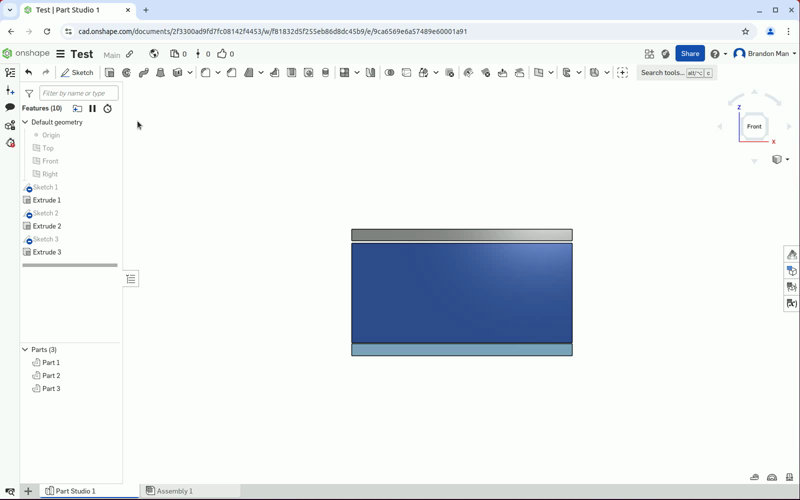
key(shift+h)
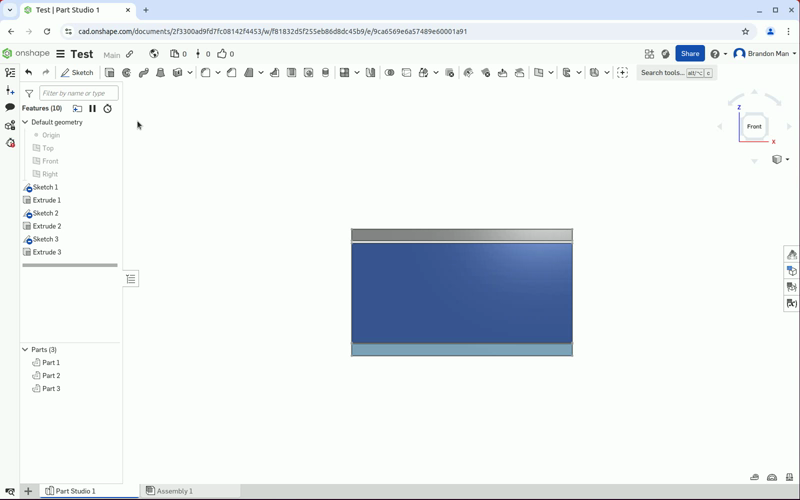
key(shift+h)
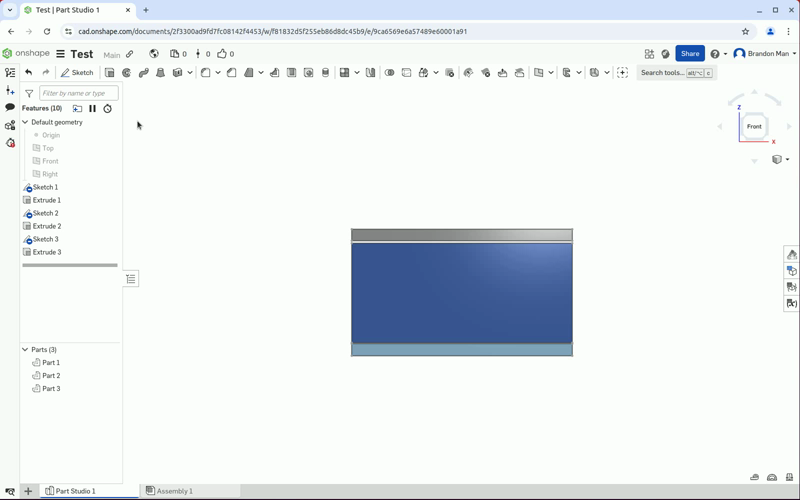
key(shift+7)
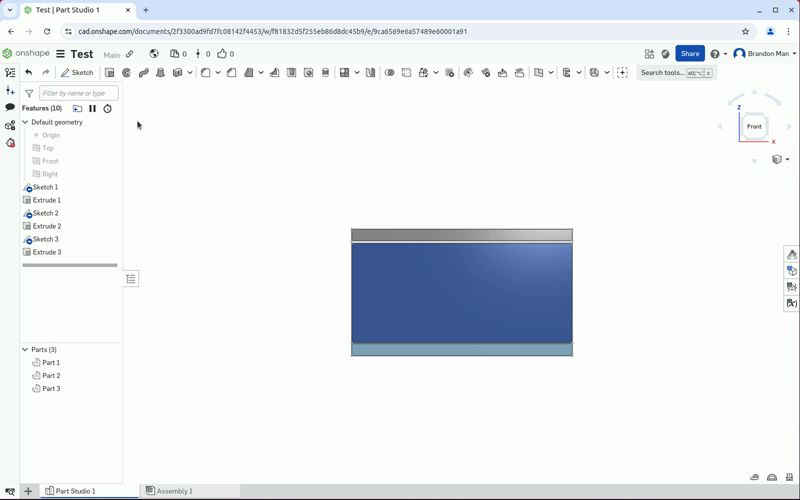
key(left, 2)
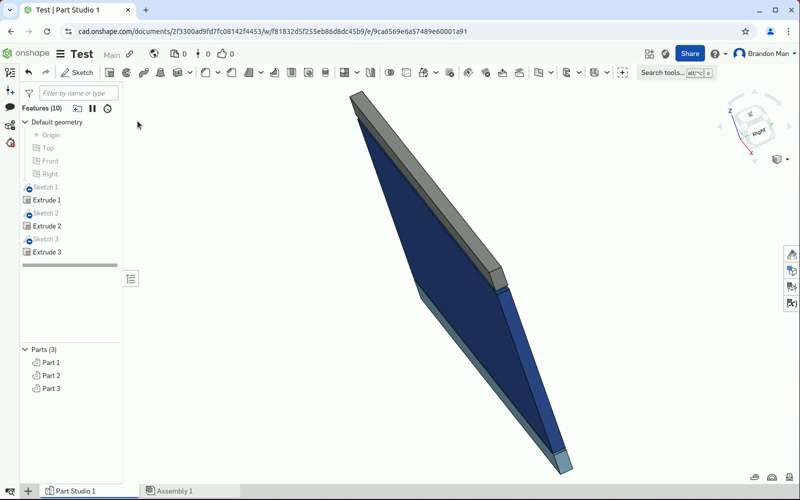
key(down, 2)
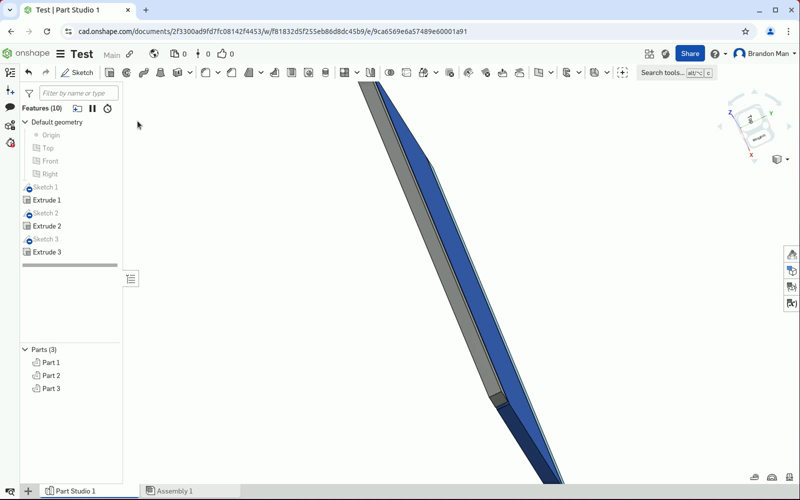
key(up, 2)
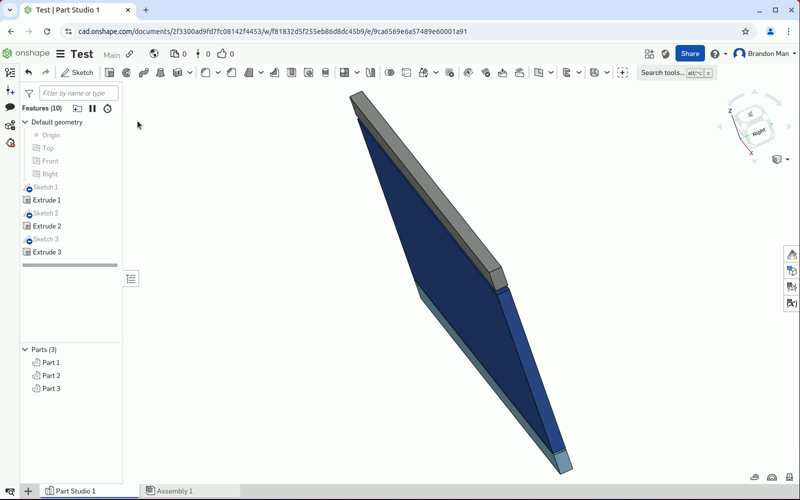
key(right, 2)
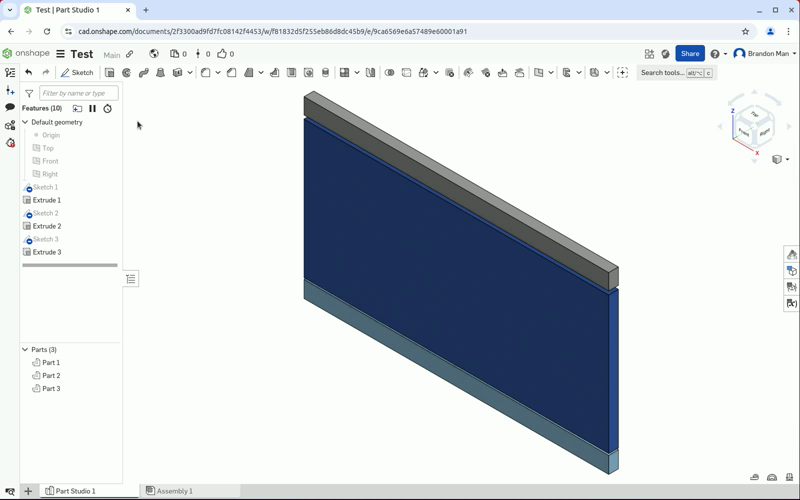
mouse_move(73, 189)
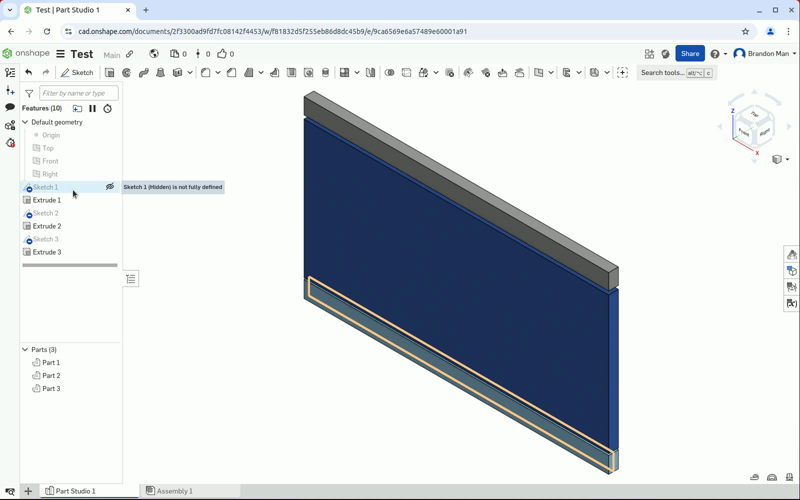
click(73, 189)